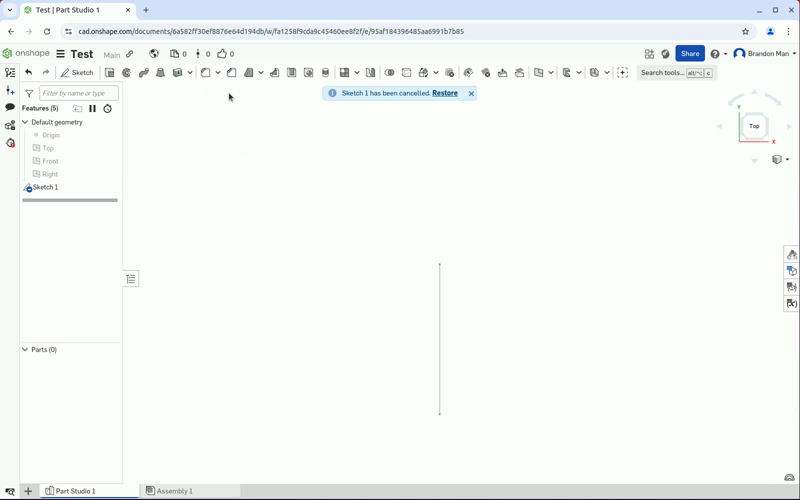
key(shift+h)
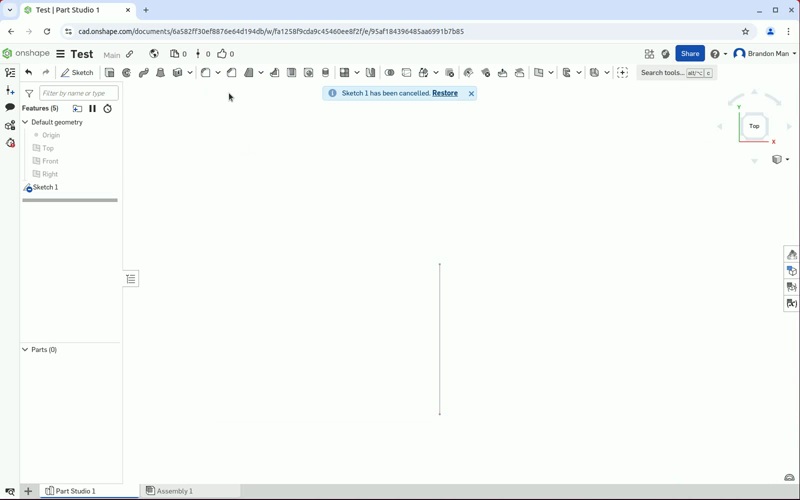
key(shift+s)
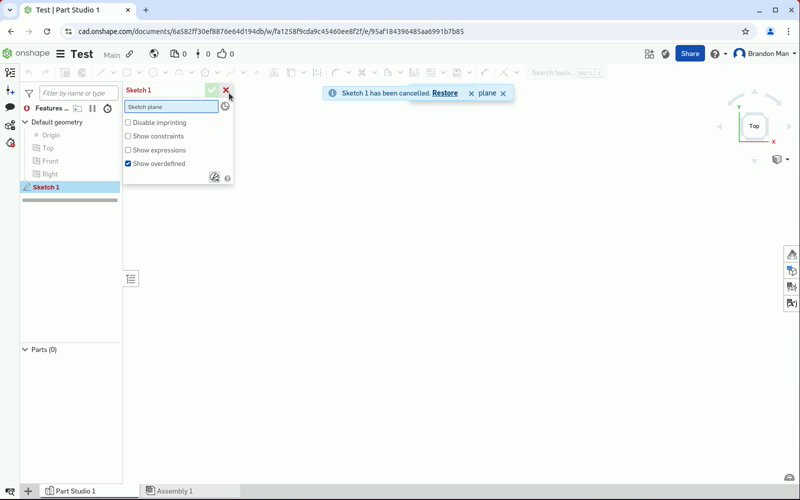
mouse_move(73, 150)
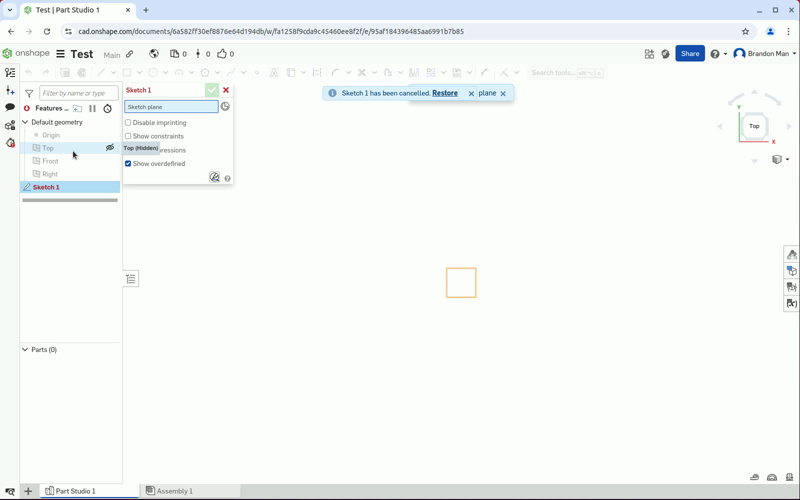
click(73, 150)
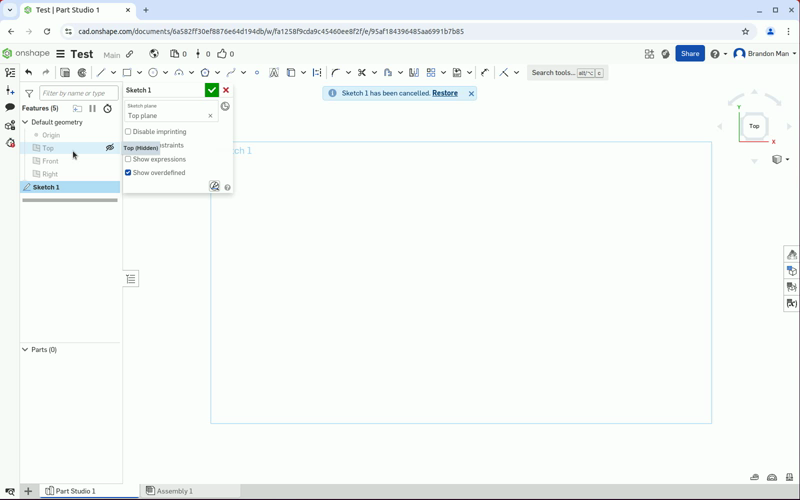
mouse_move(73, 352)
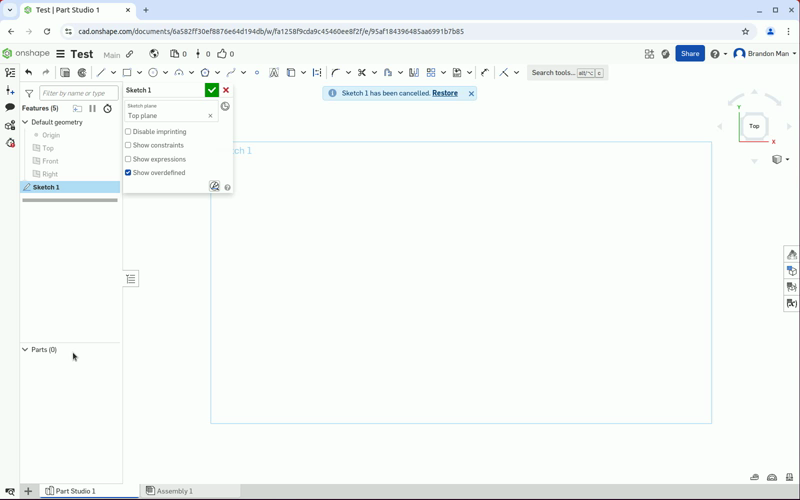
key(y)
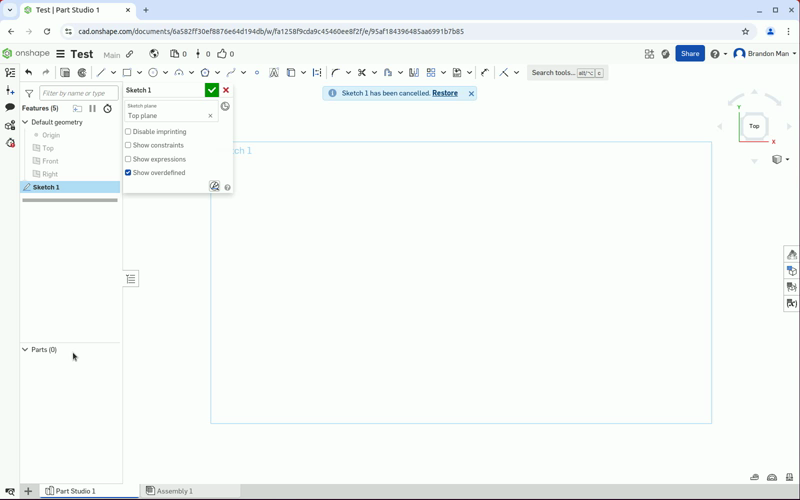
key(l)
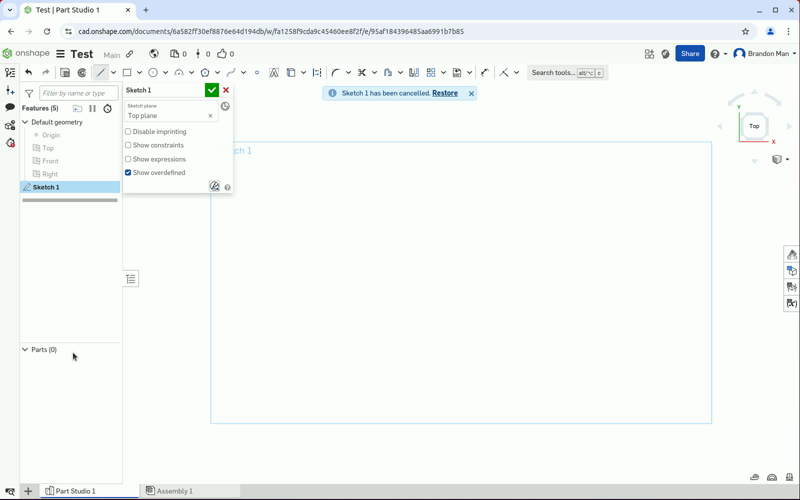
key_down(shift)
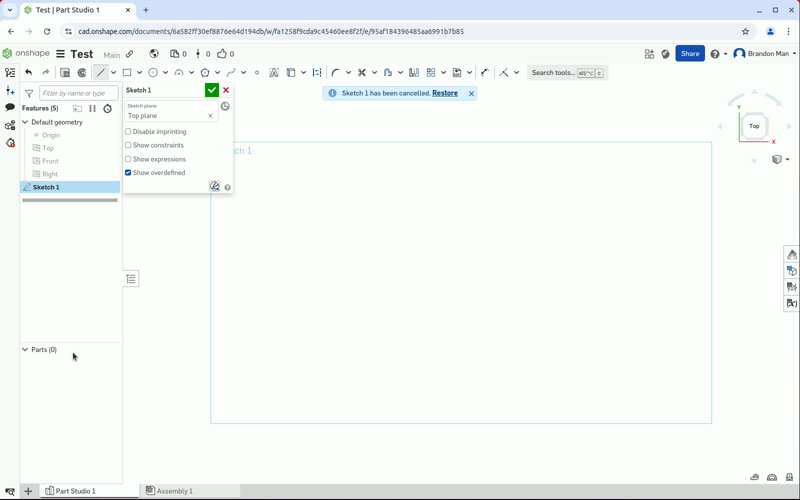
mouse_move(460, 282)
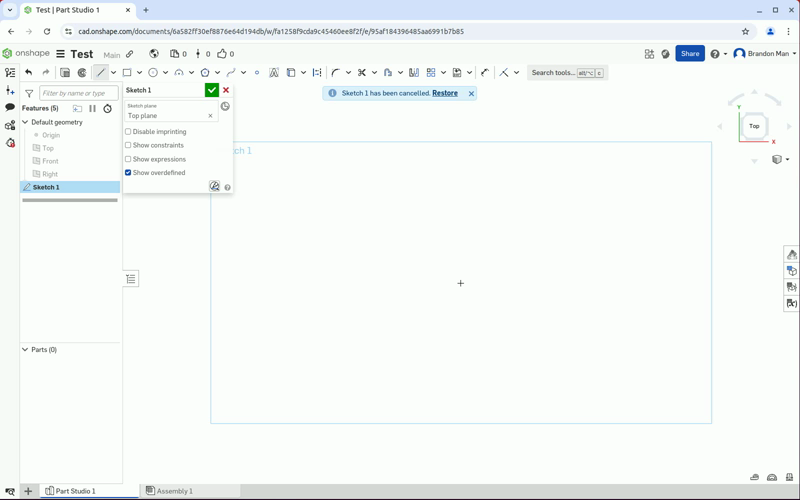
click(460, 282)
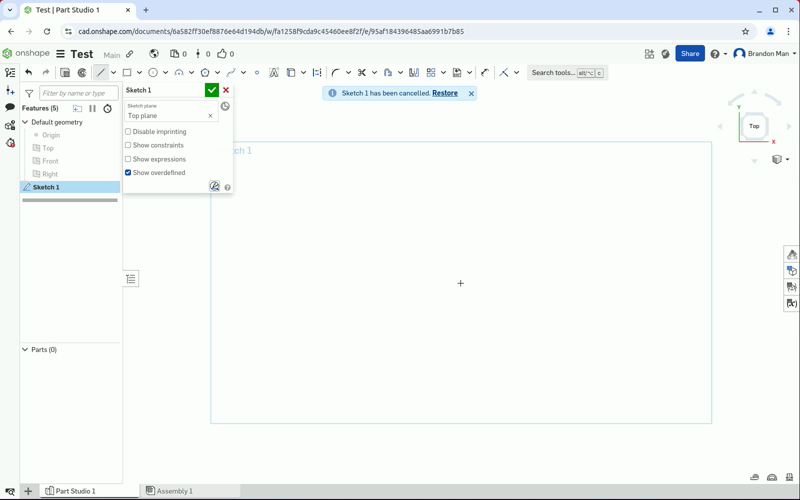
key_up(shift)
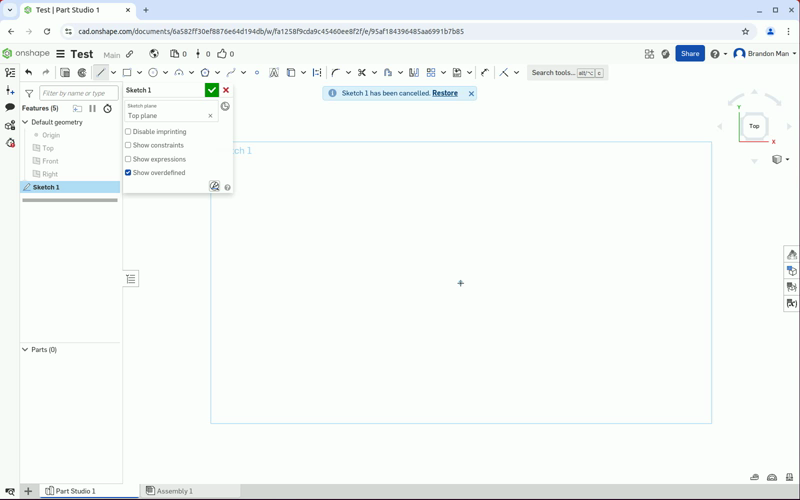
key_down(shift)
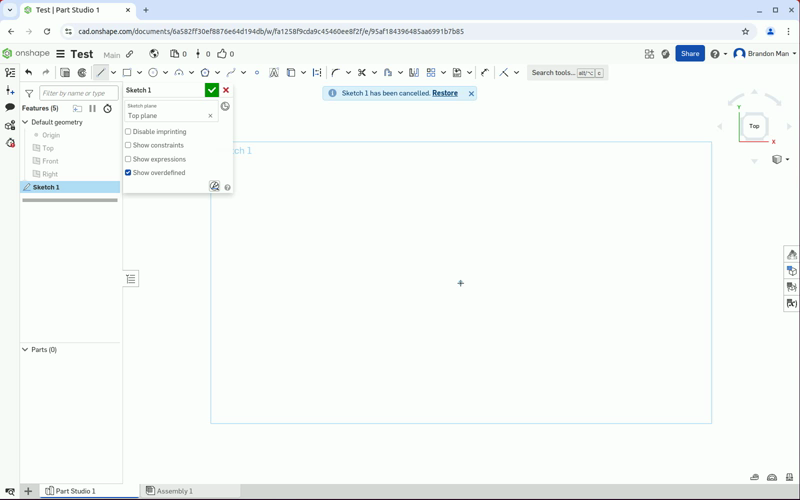
mouse_move(490, 282)
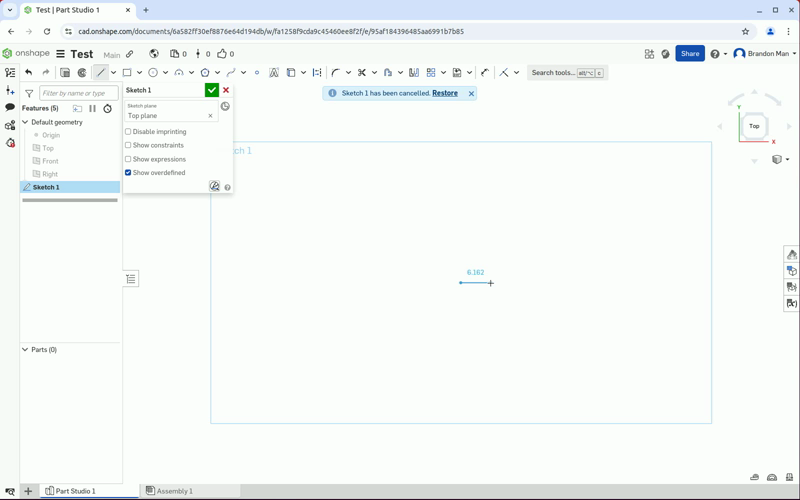
mouse_move(498, 282)
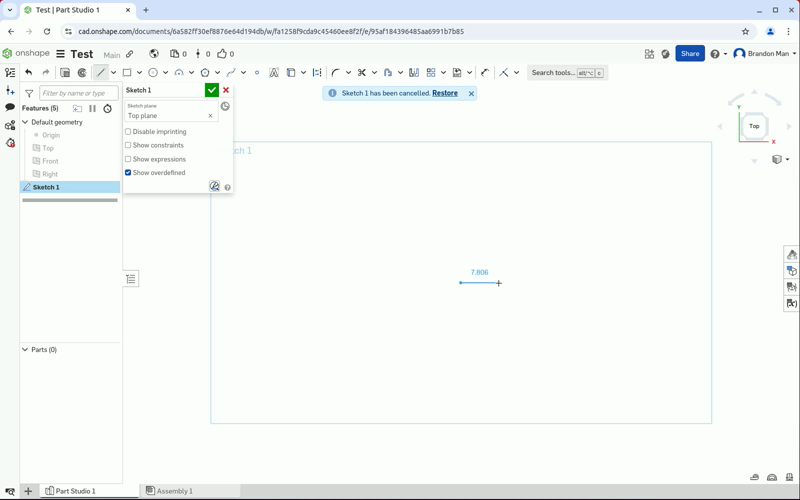
click(498, 282)
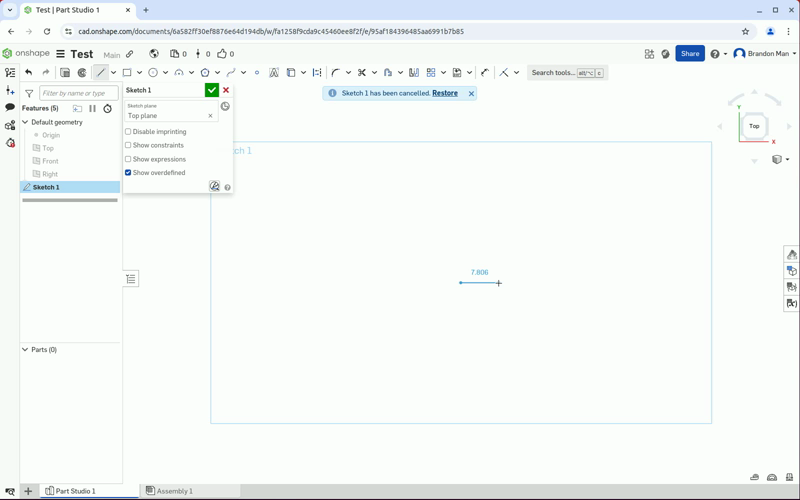
key_up(shift)
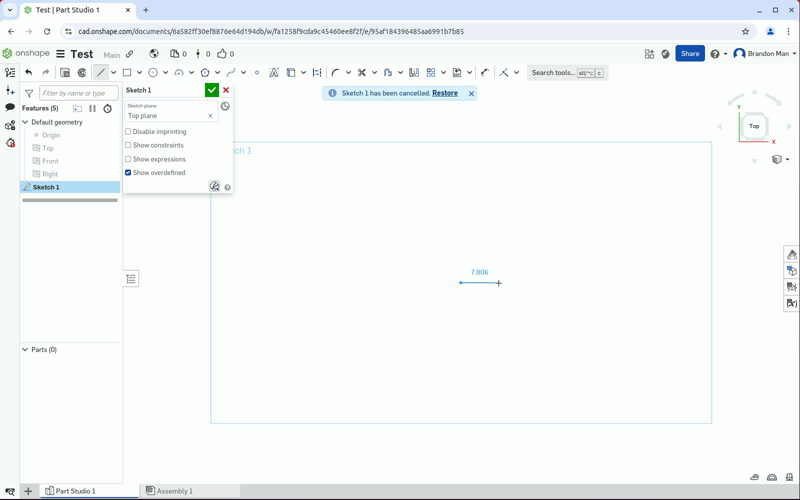
key_down(shift)
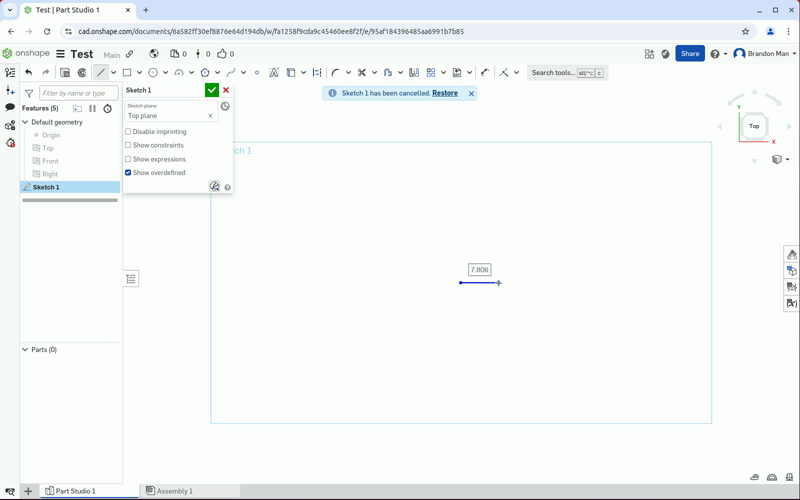
mouse_move(528, 282)
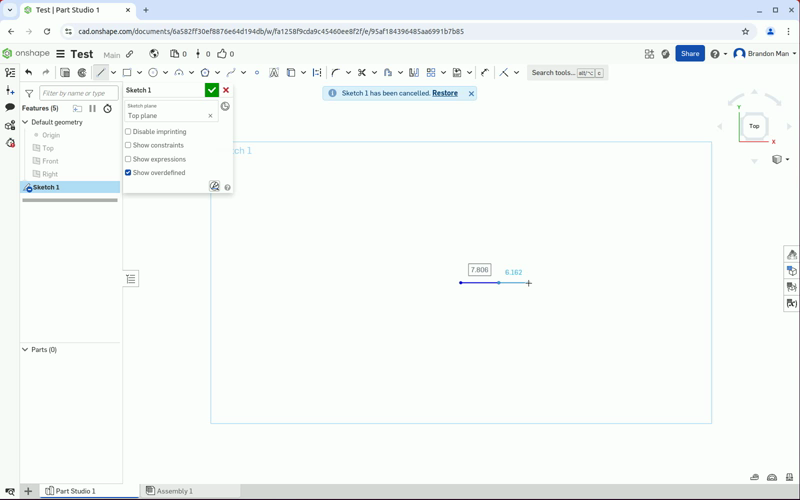
mouse_move(498, 270)
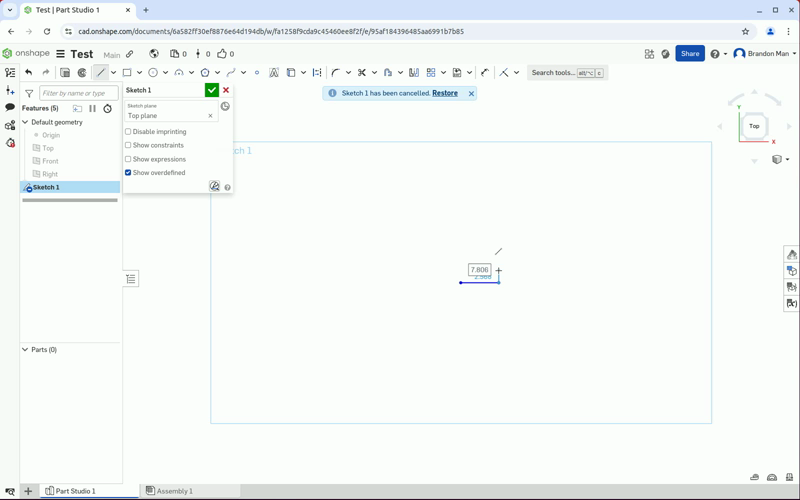
click(498, 270)
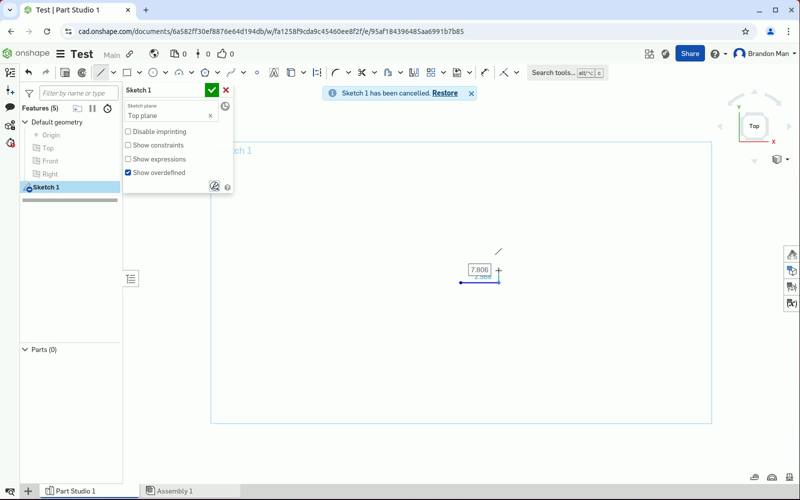
key_up(shift)
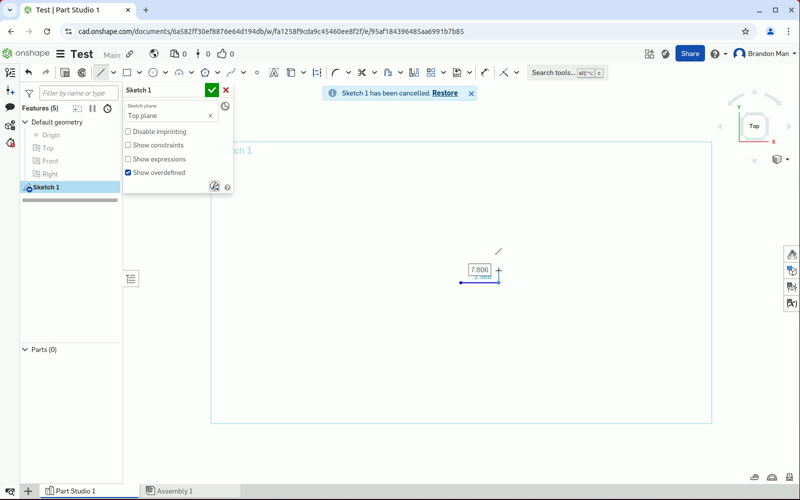
key_down(shift)
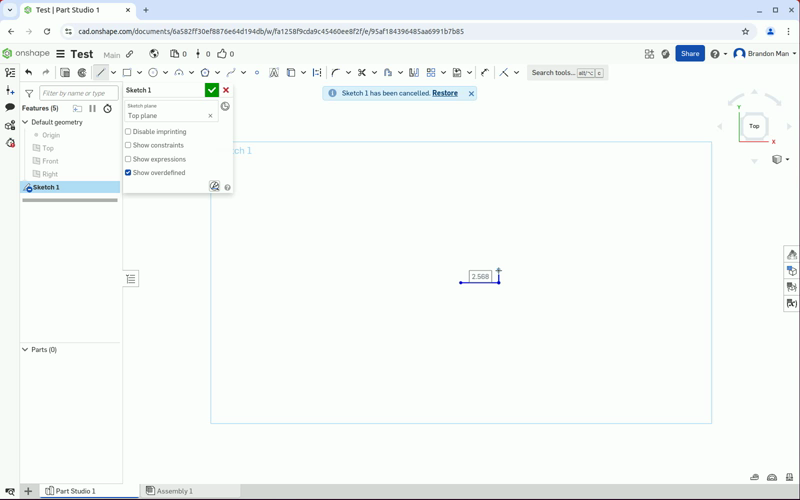
mouse_move(528, 270)
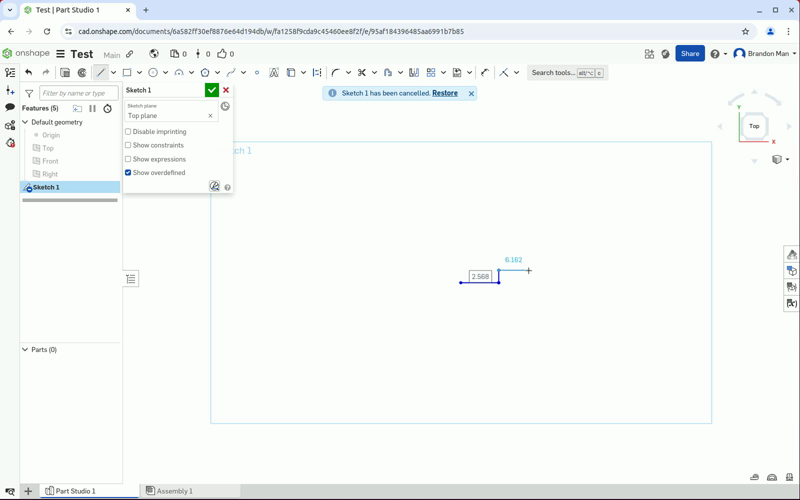
mouse_move(523, 270)
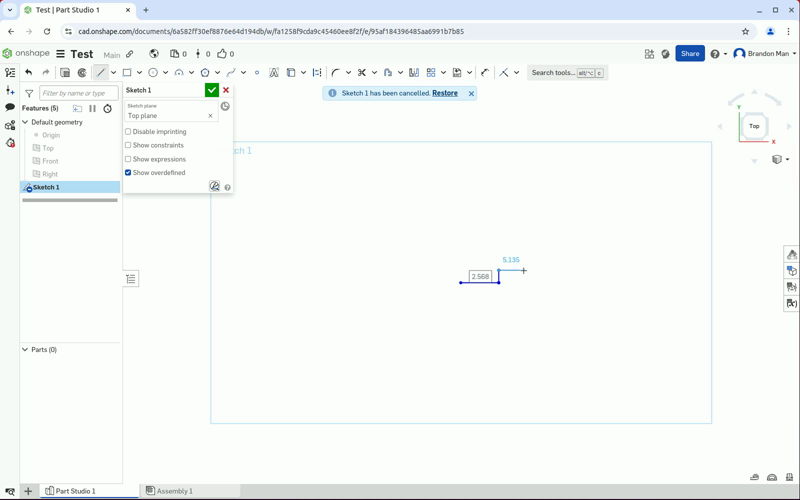
click(523, 270)
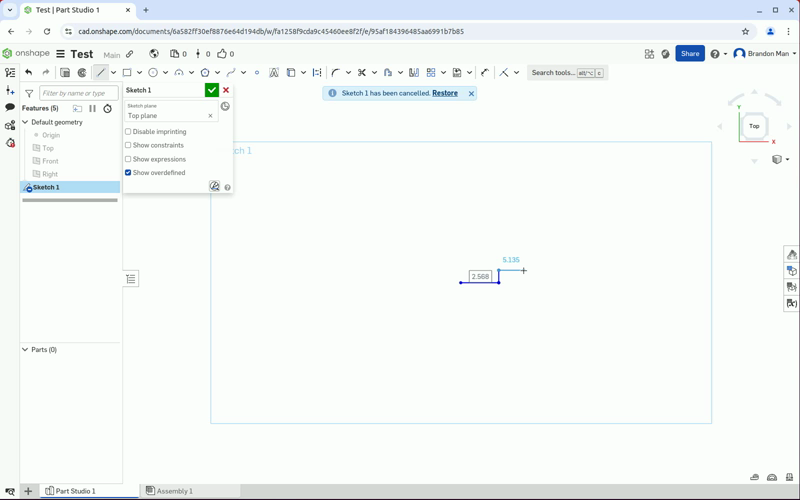
key_up(shift)
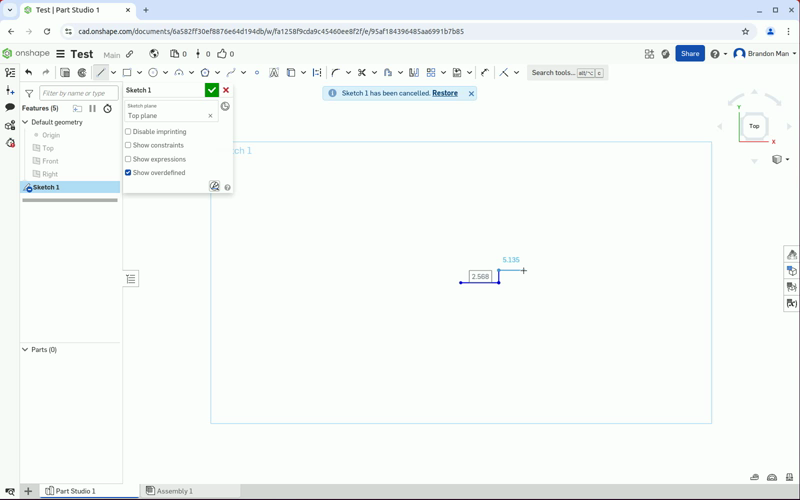
key_down(shift)
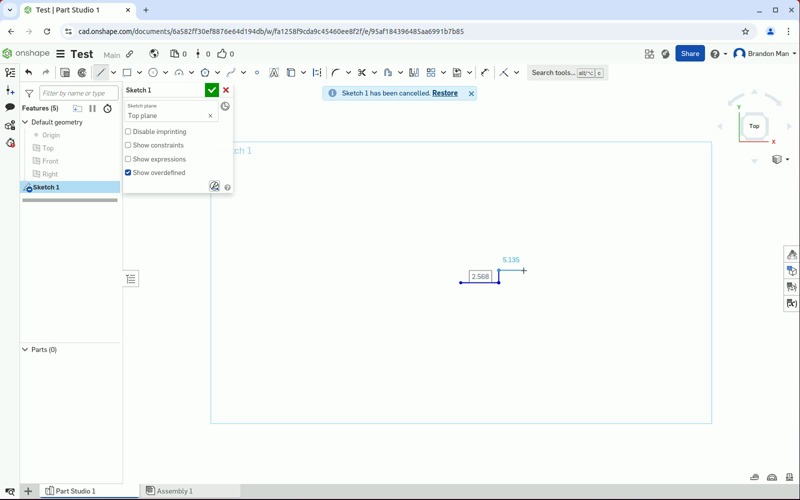
mouse_move(553, 270)
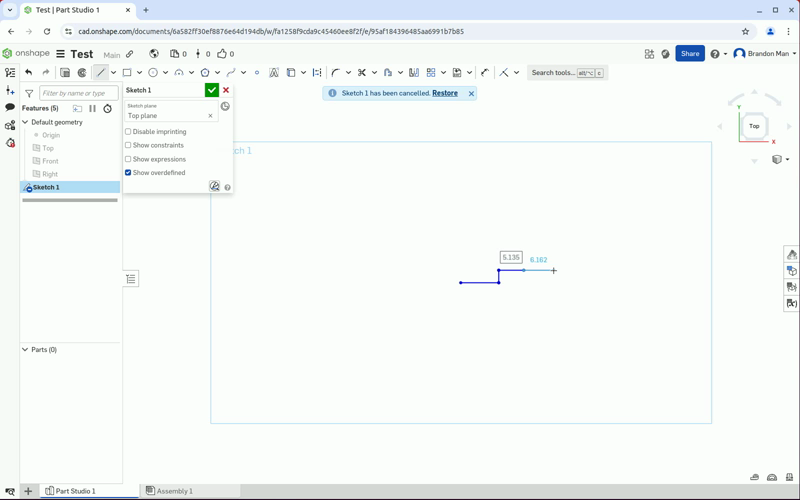
mouse_move(523, 273)
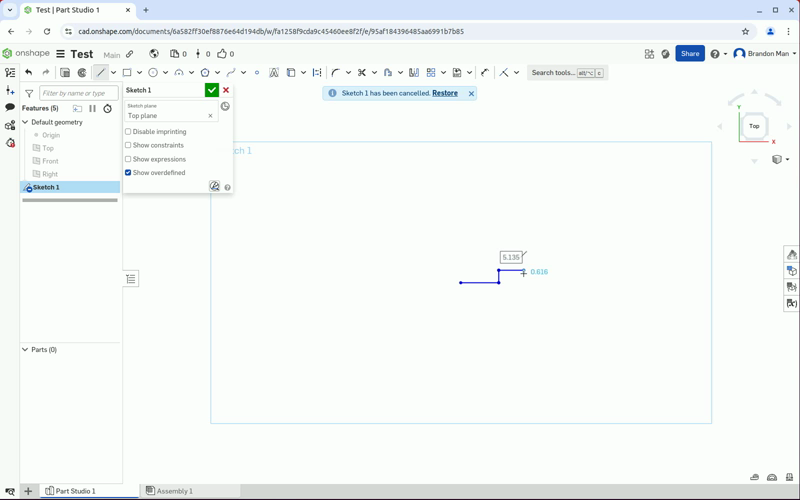
scroll(6)
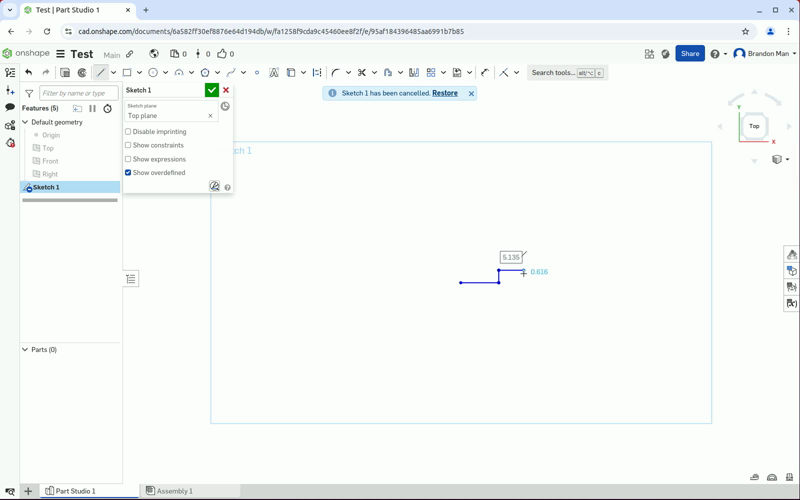
scroll(6)
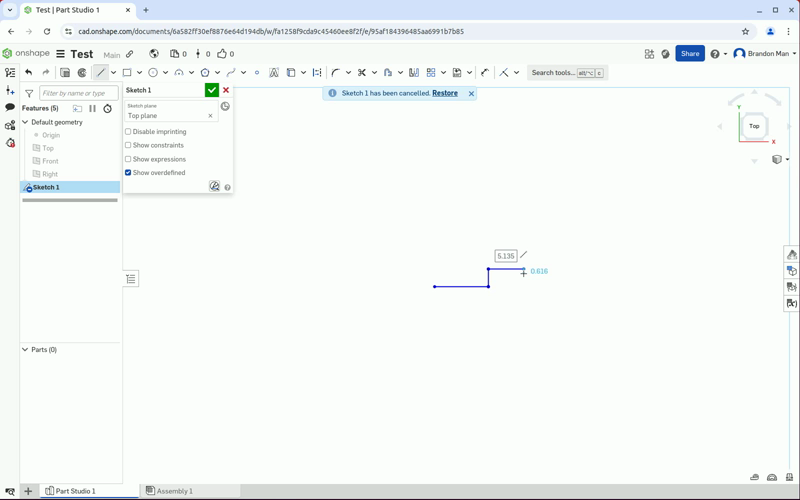
scroll(6)
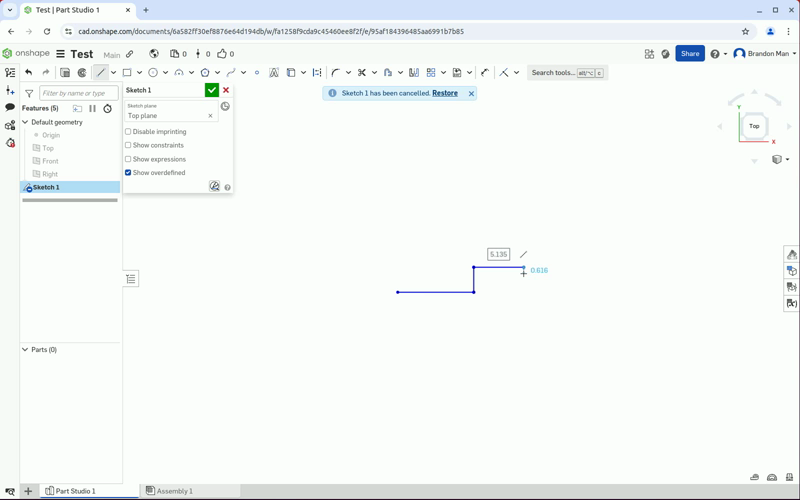
scroll(6)
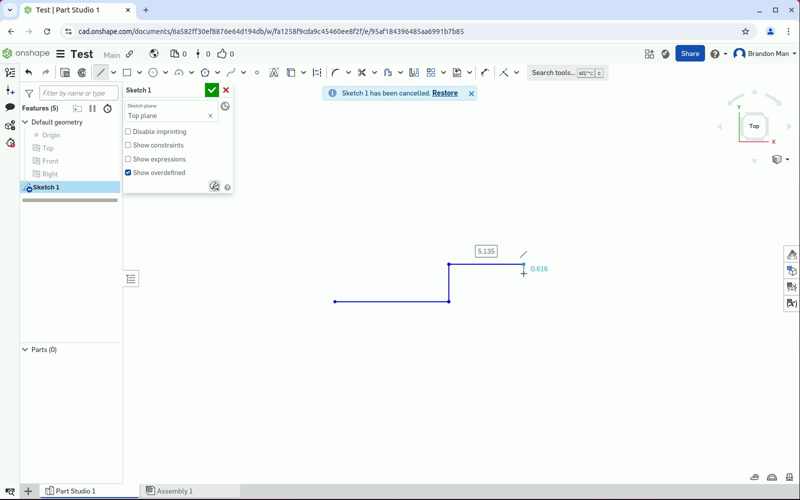
scroll(6)
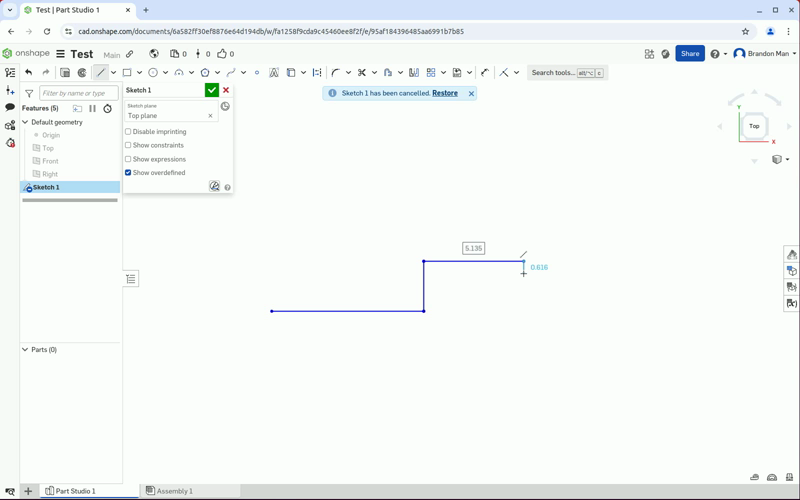
scroll(6)
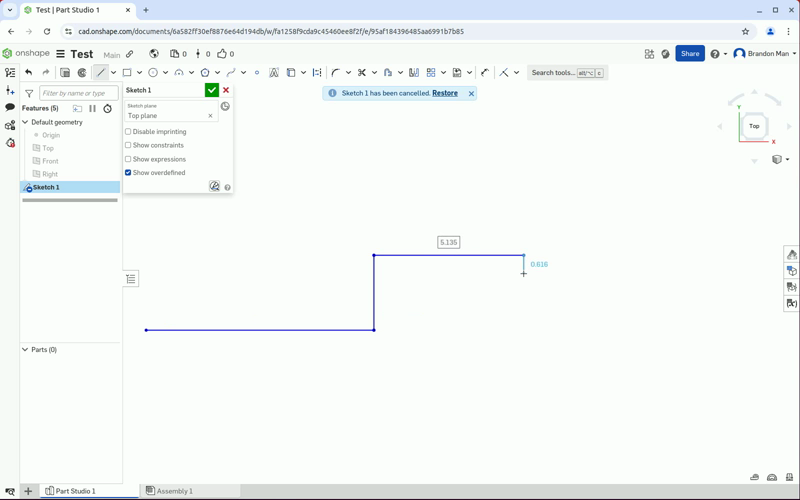
scroll(6)
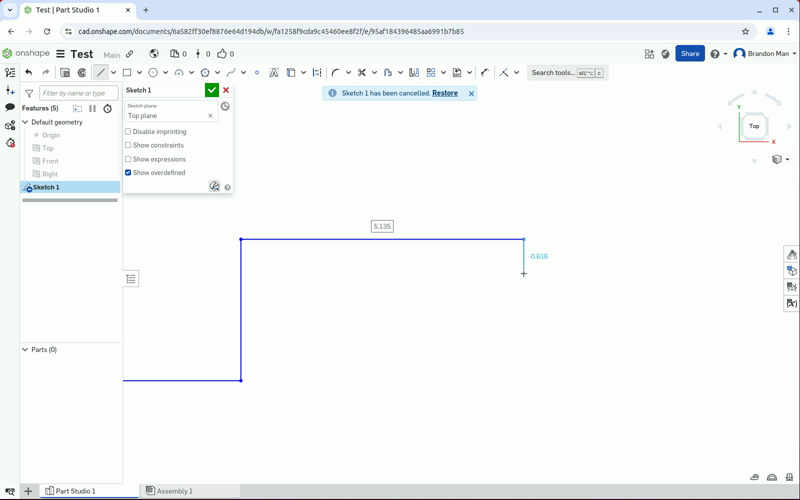
click(523, 273)
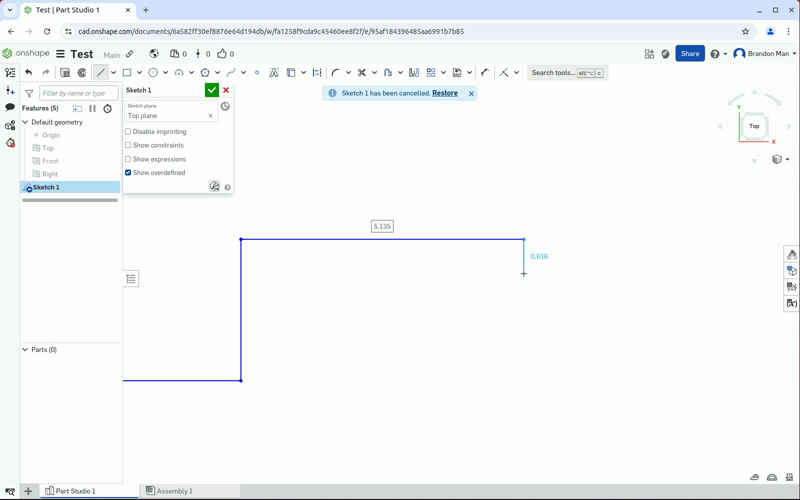
scroll(-6)
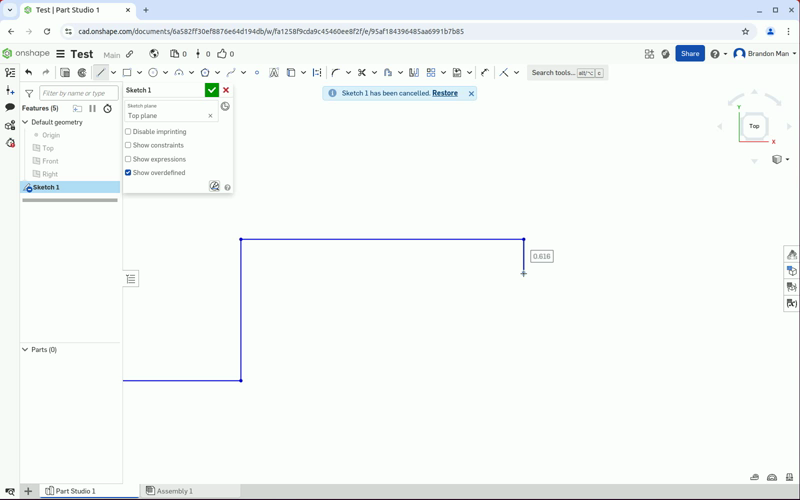
scroll(-6)
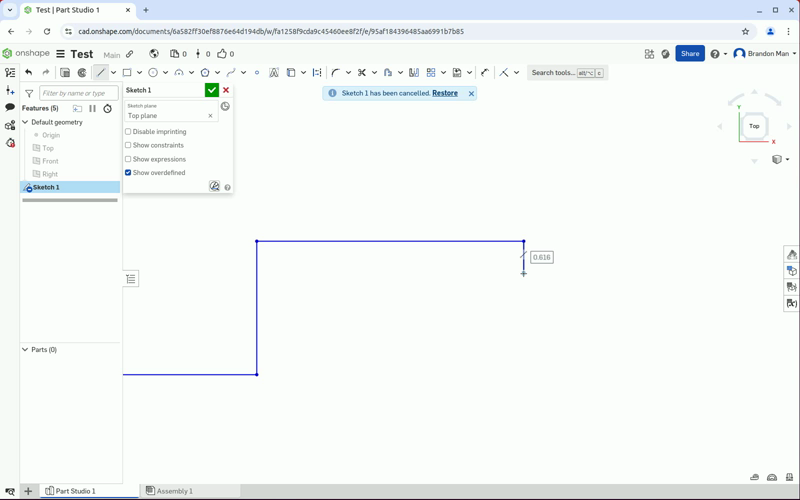
scroll(-6)
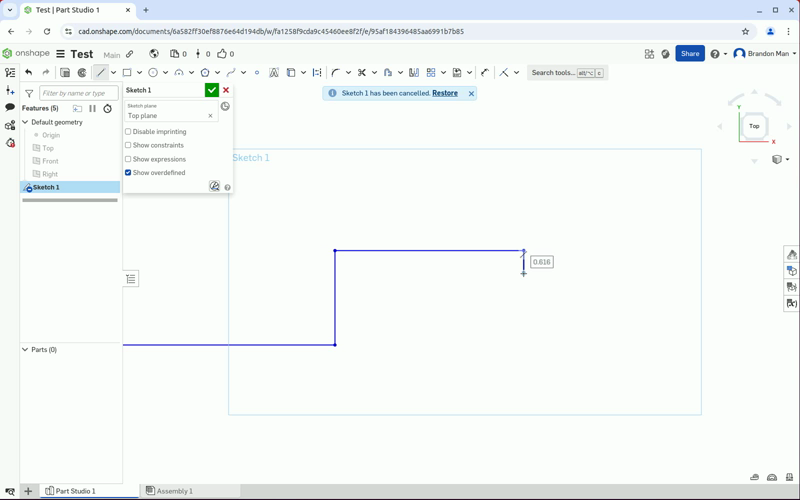
scroll(-6)
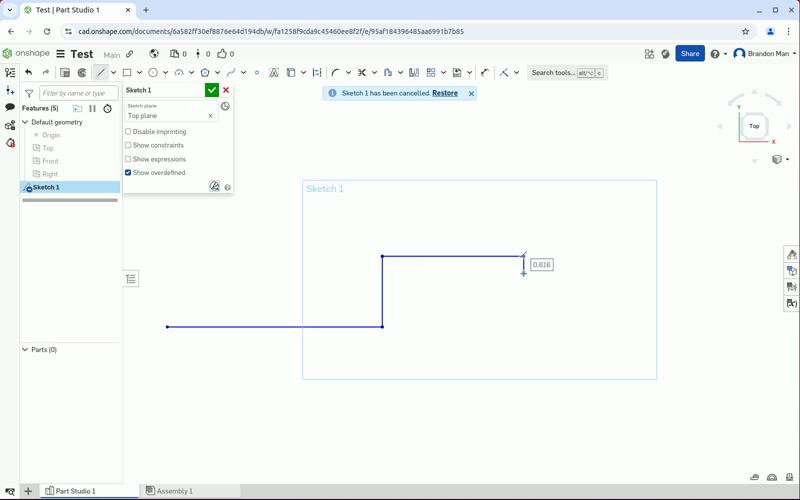
scroll(-6)
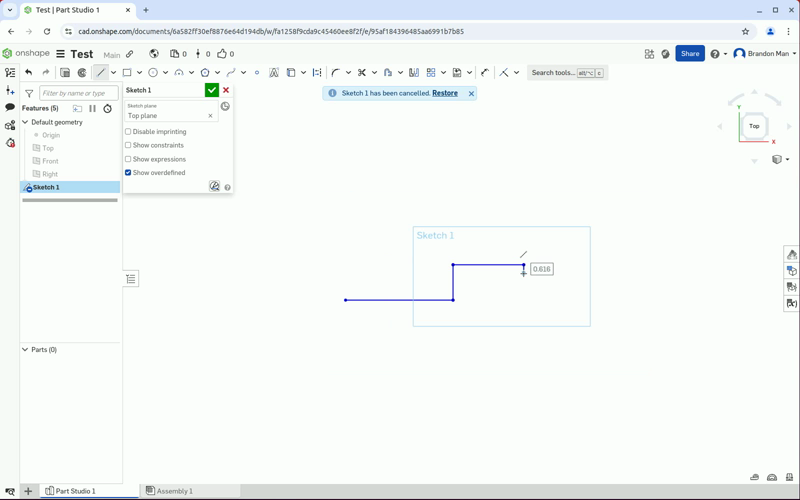
scroll(-6)
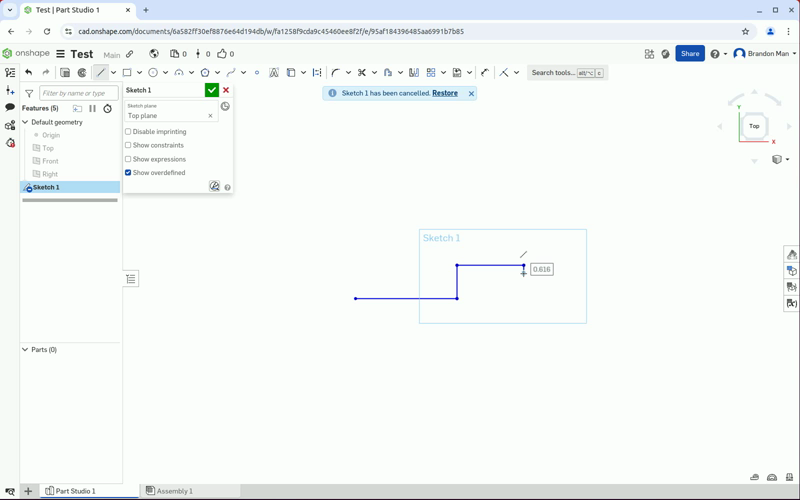
scroll(-6)
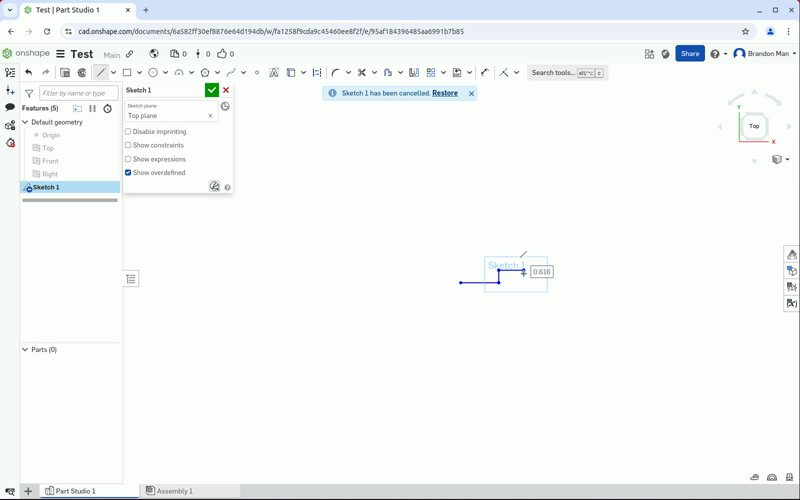
key_up(shift)
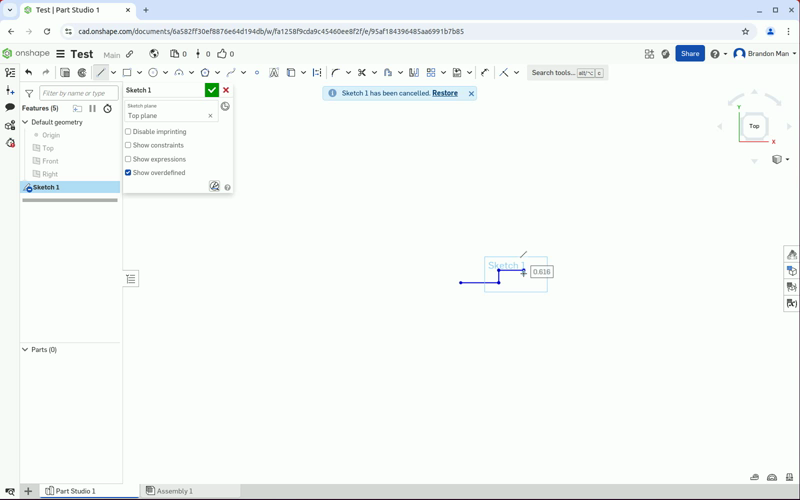
key_down(shift)
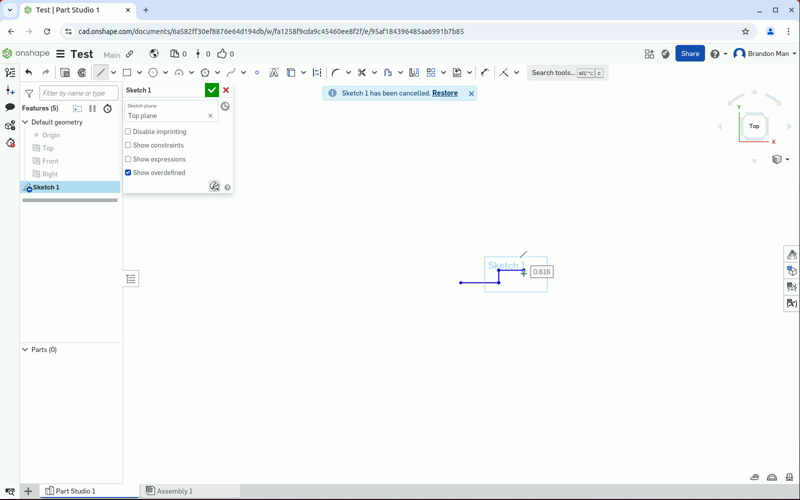
mouse_move(553, 273)
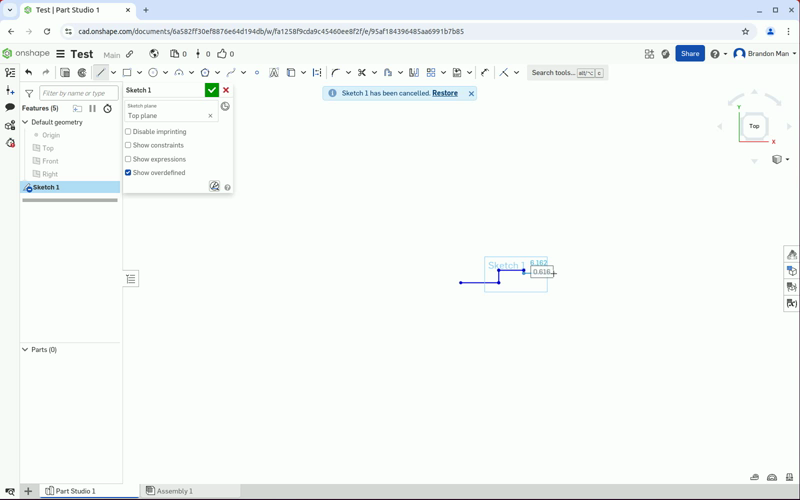
mouse_move(555, 273)
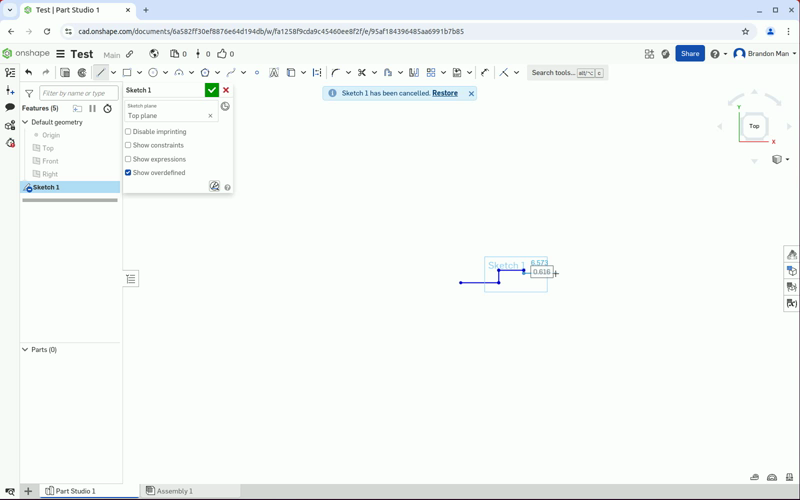
click(555, 273)
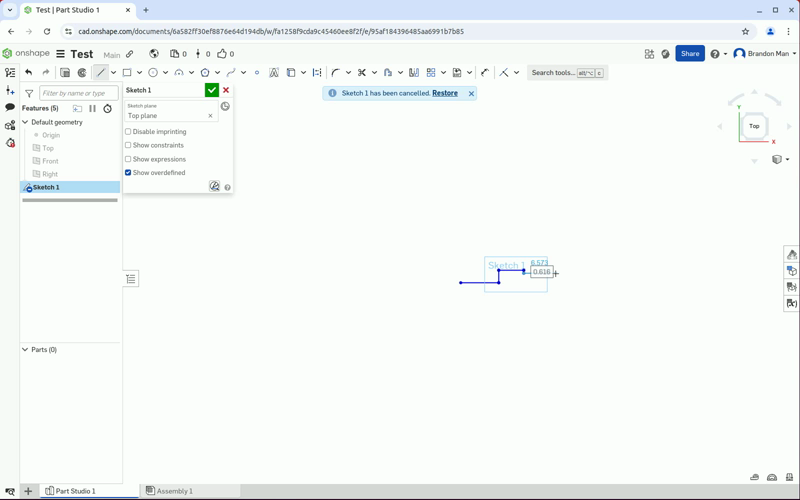
key_up(shift)
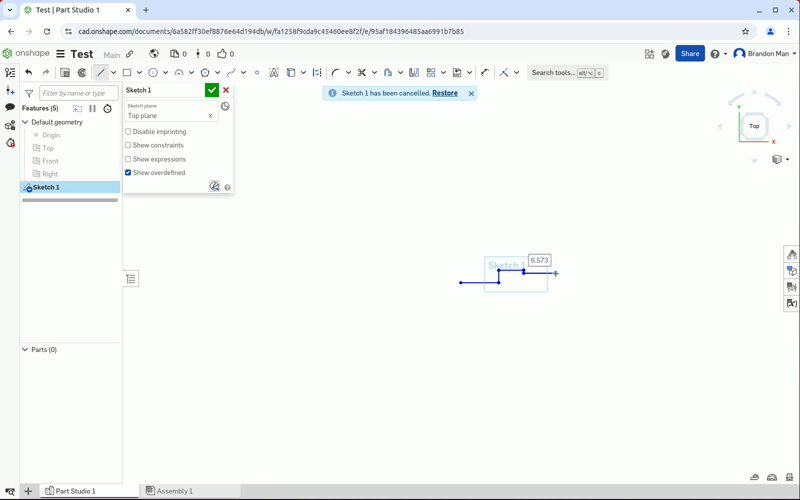
key_down(shift)
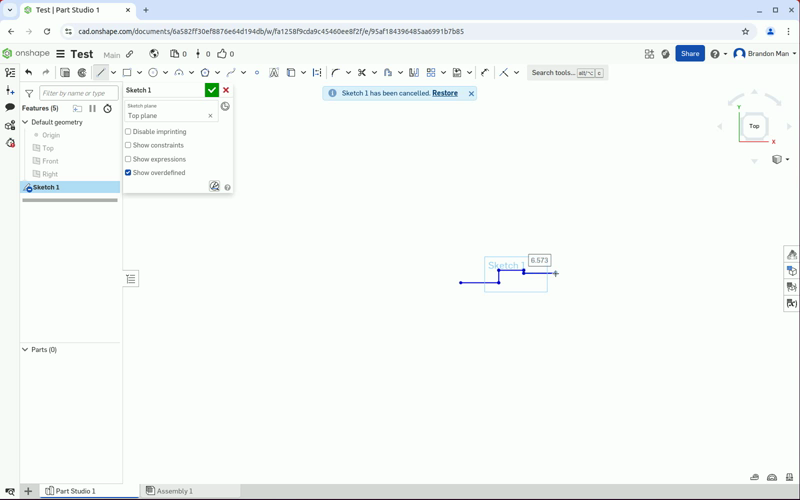
mouse_move(585, 273)
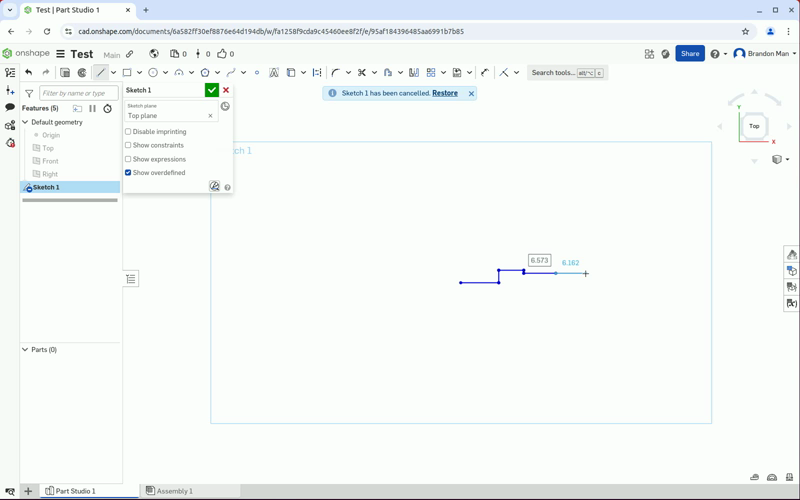
mouse_move(555, 300)
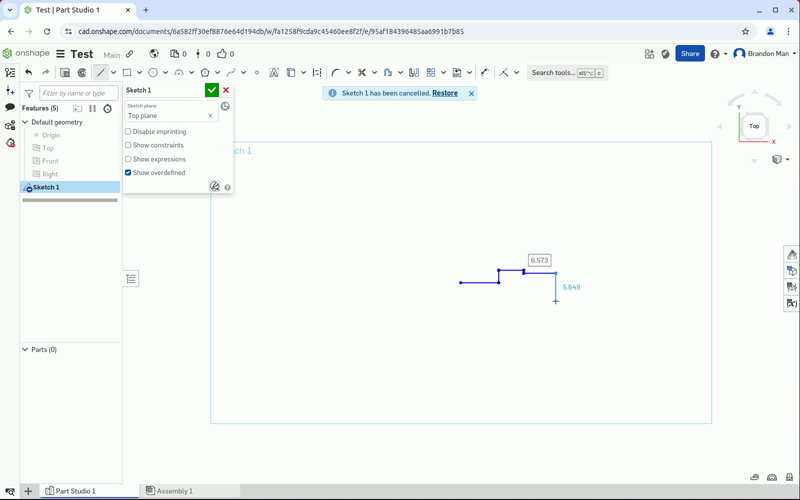
click(555, 300)
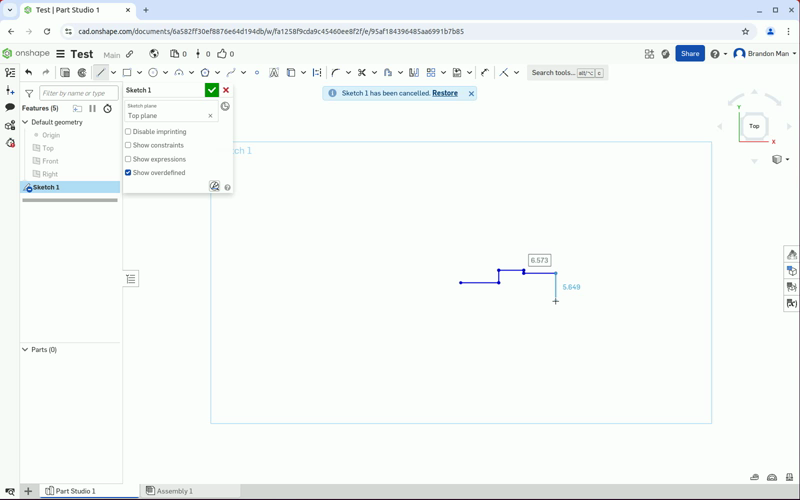
key_up(shift)
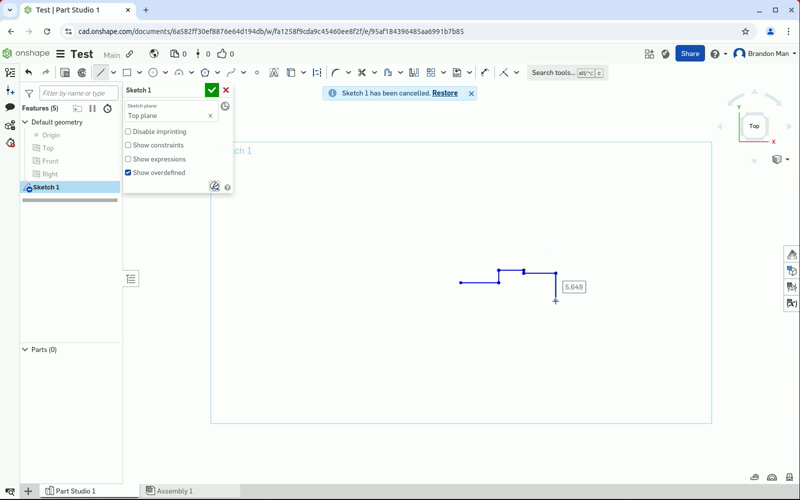
key_down(shift)
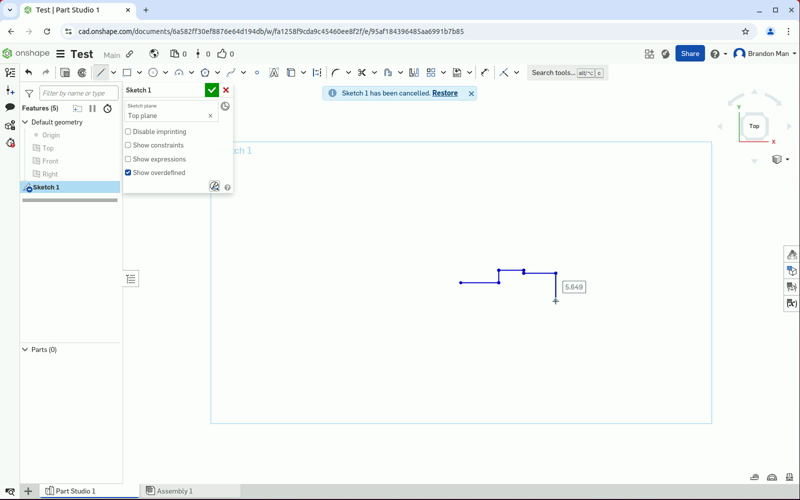
mouse_move(585, 300)
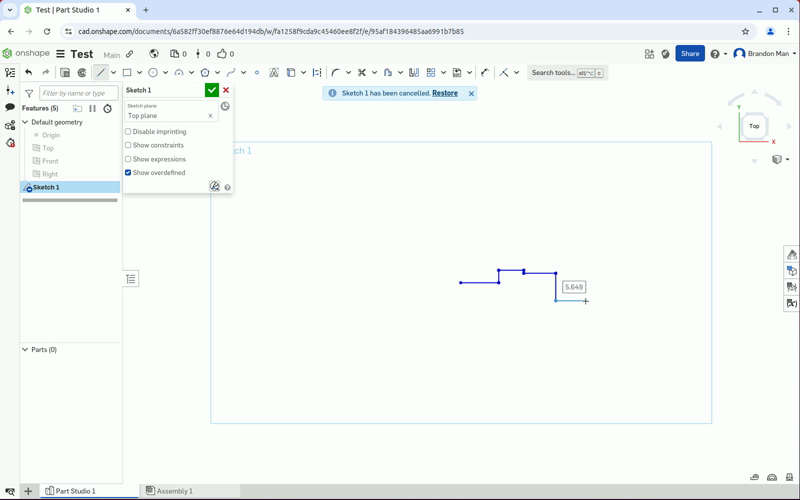
mouse_move(573, 300)
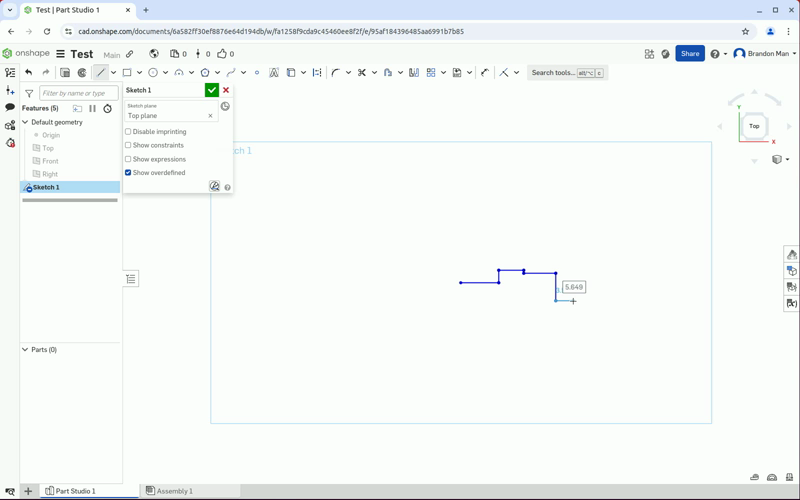
click(573, 300)
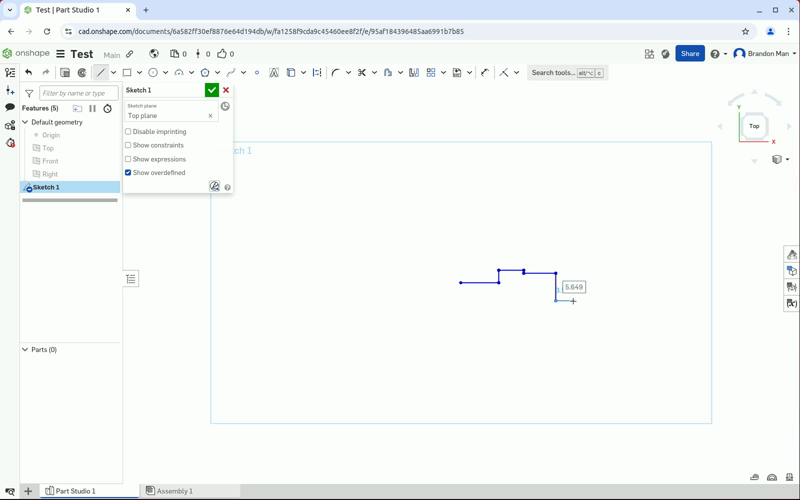
key_up(shift)
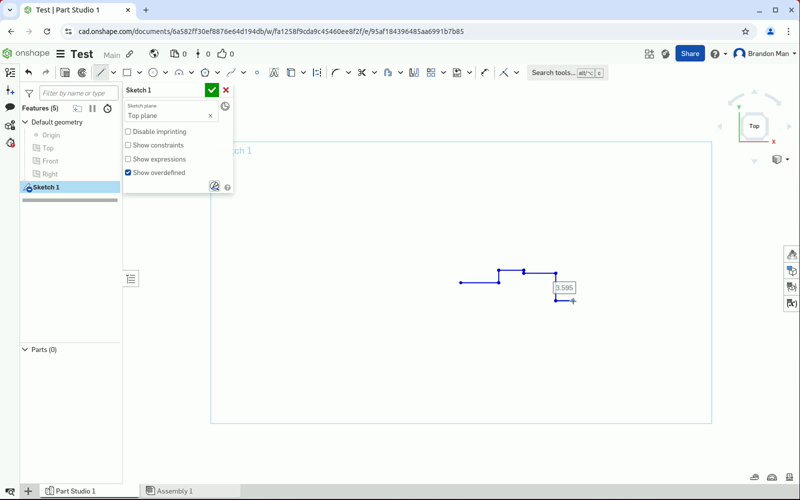
key_down(shift)
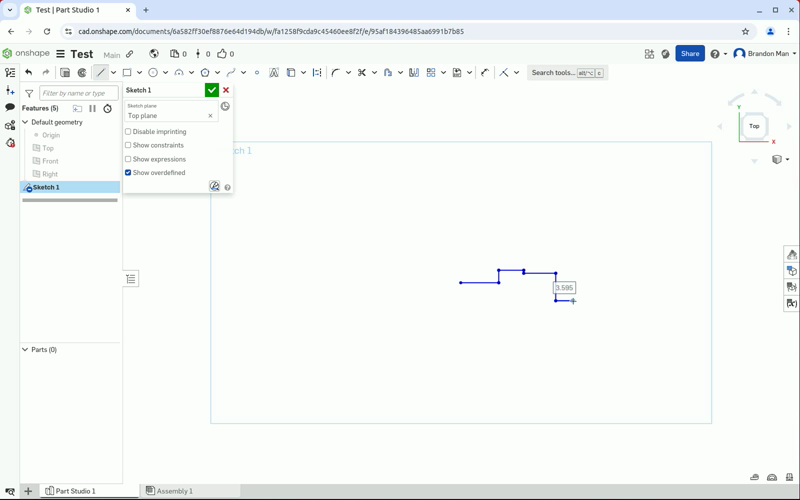
mouse_move(573, 237)
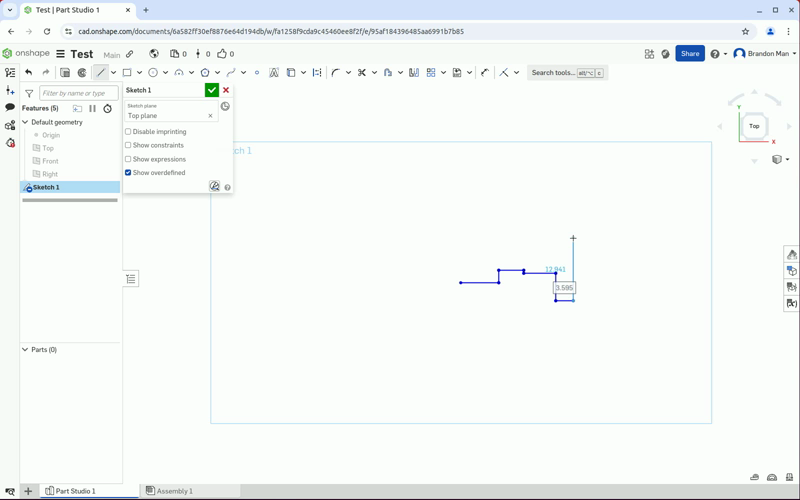
click(573, 237)
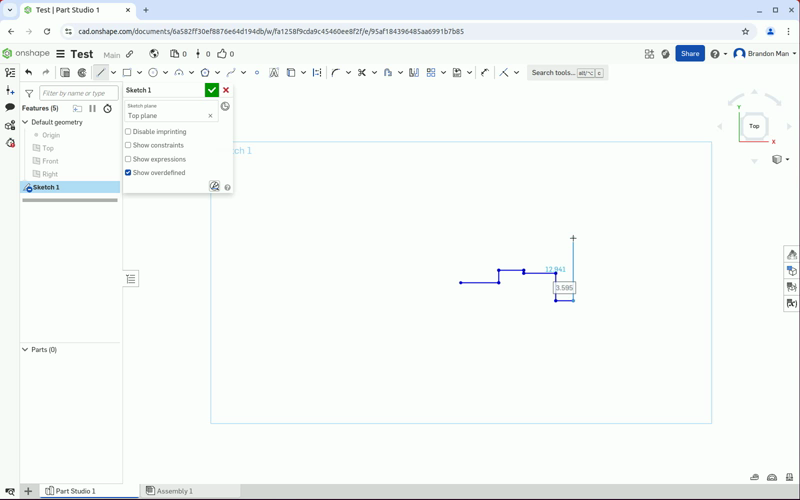
key_up(shift)
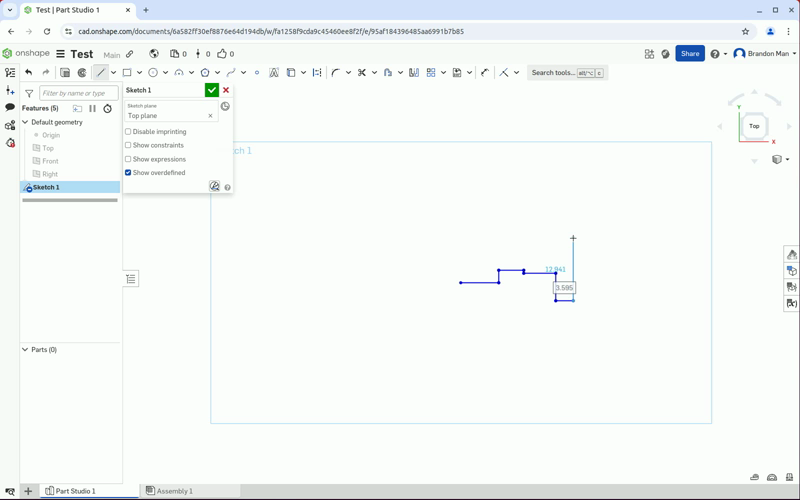
key_down(shift)
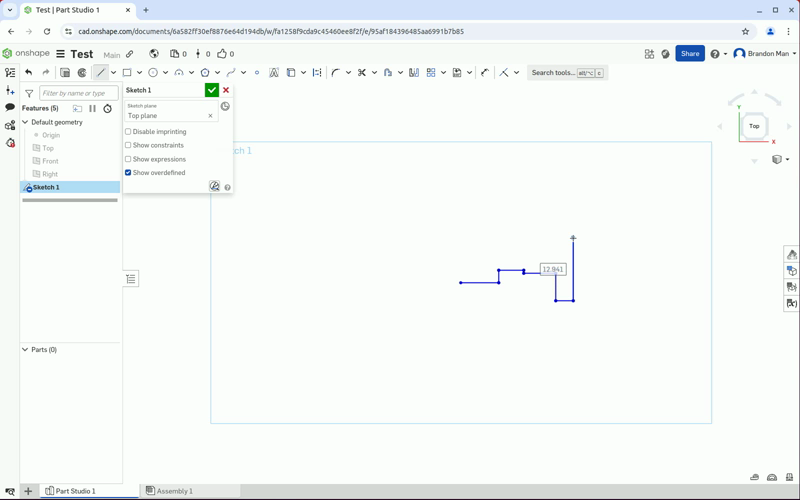
mouse_move(460, 237)
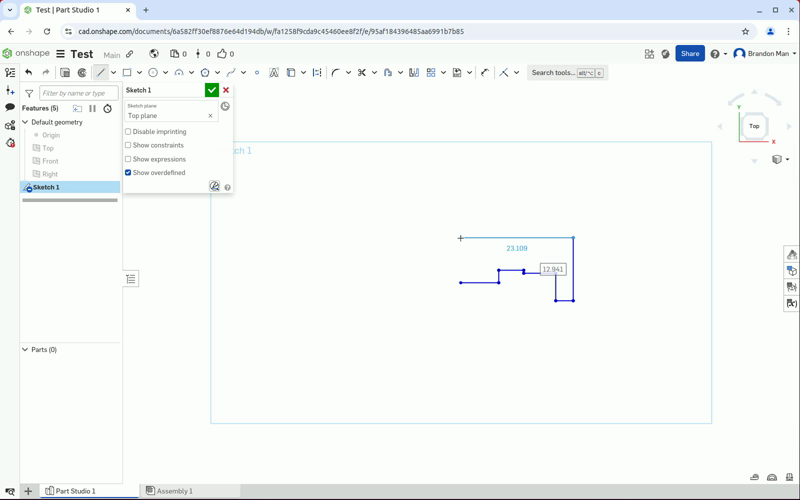
click(460, 237)
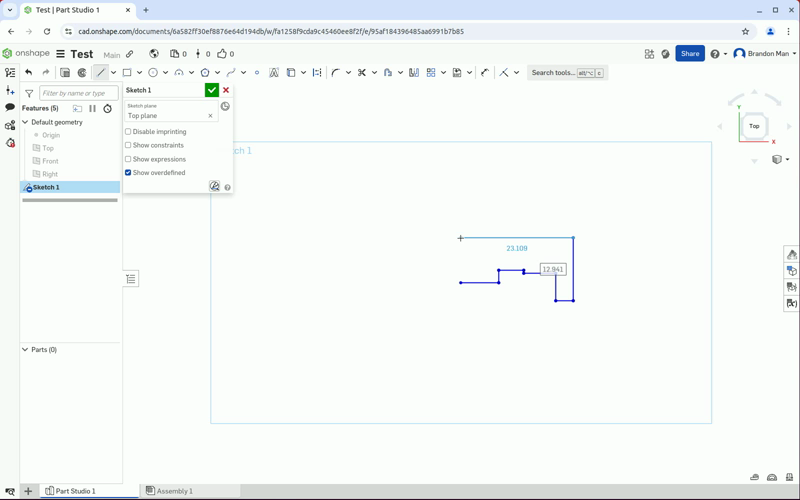
key_up(shift)
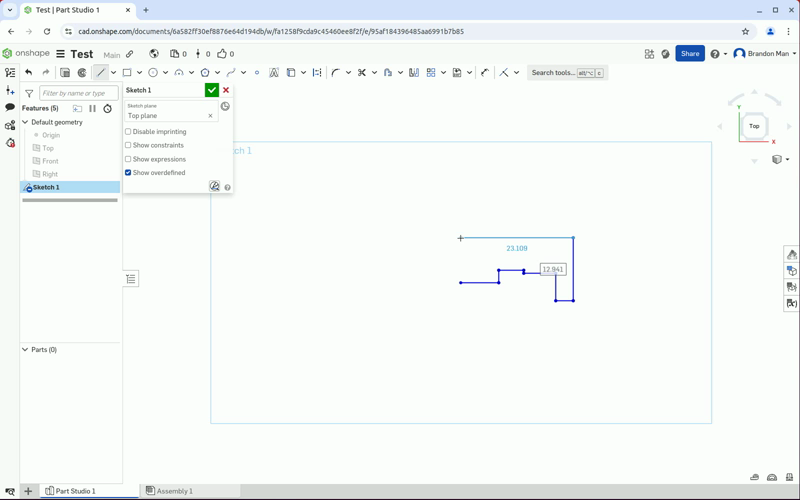
mouse_move(490, 237)
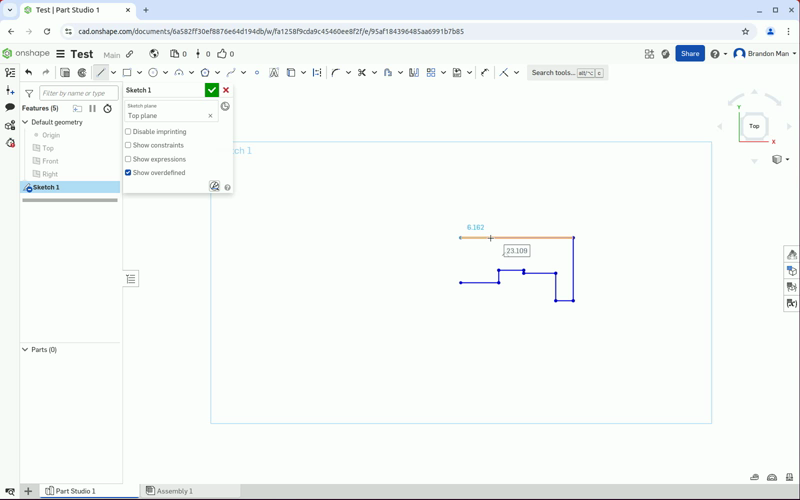
key_down(shift)
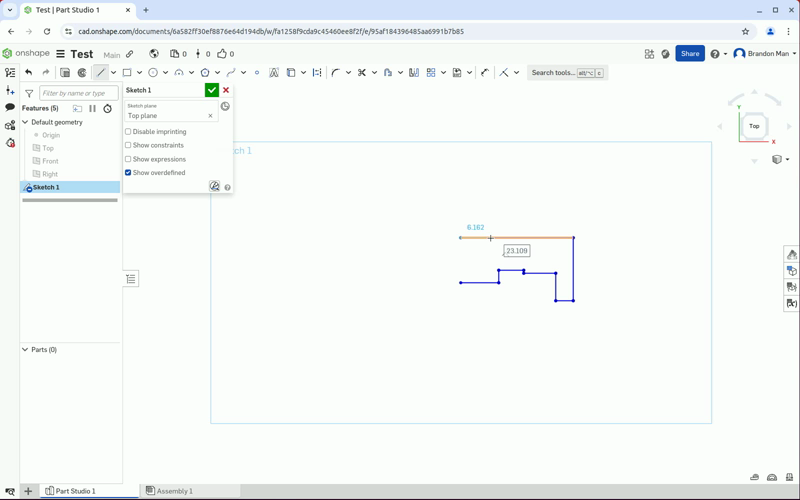
mouse_move(460, 282)
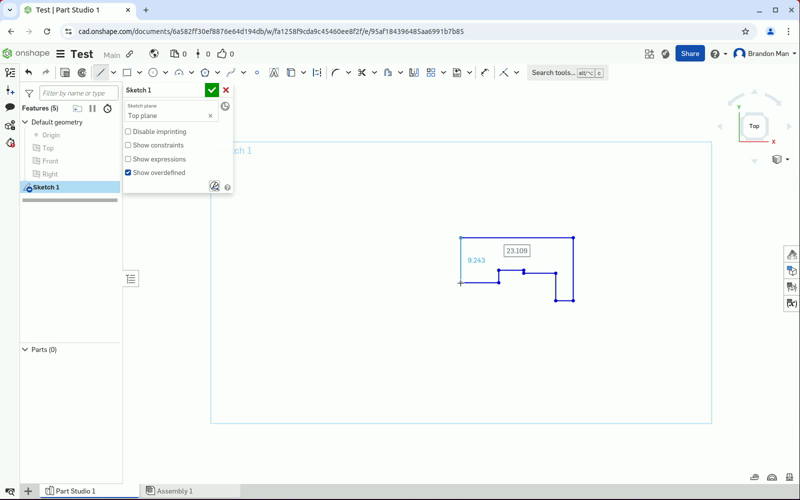
key_up(shift)
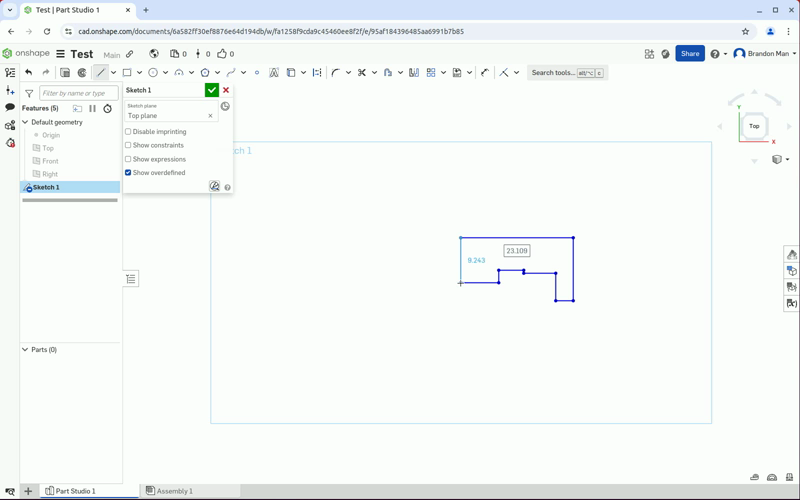
click(460, 282)
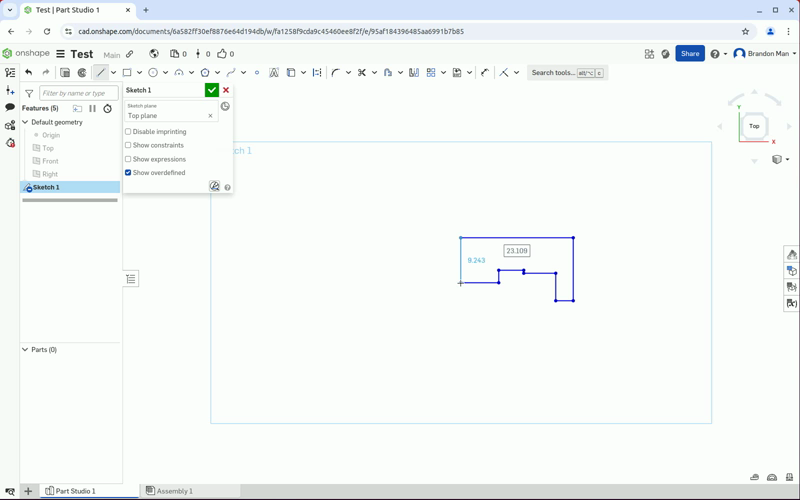
key(esc)
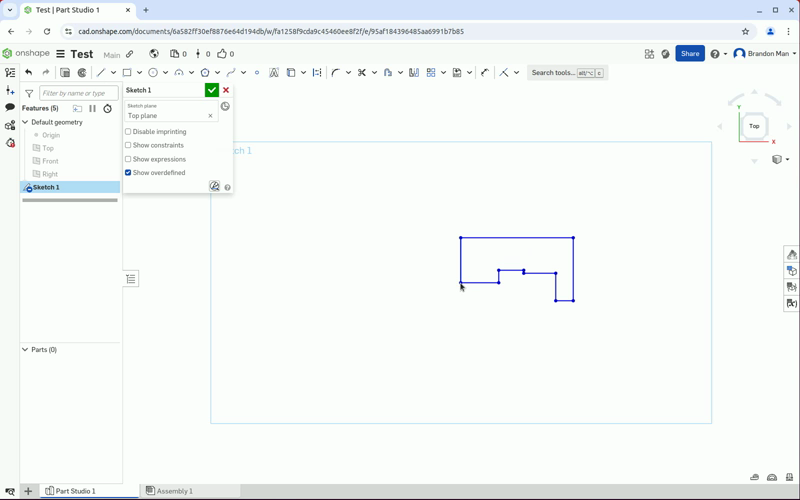
mouse_move(502, 263)
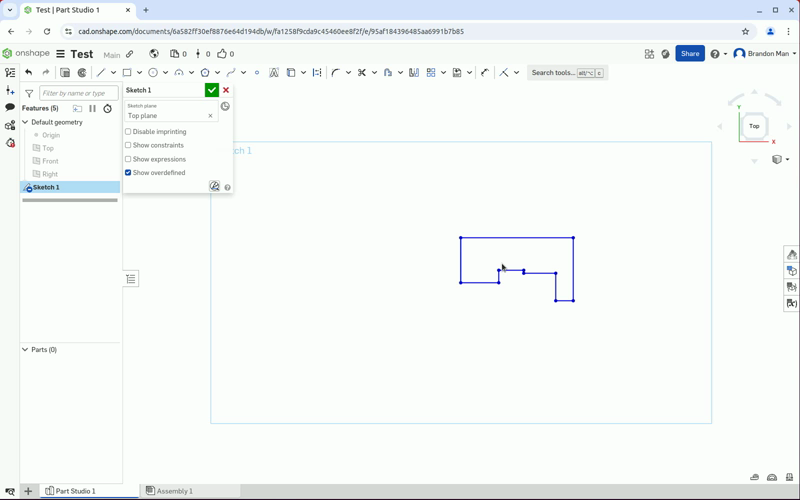
click(502, 263)
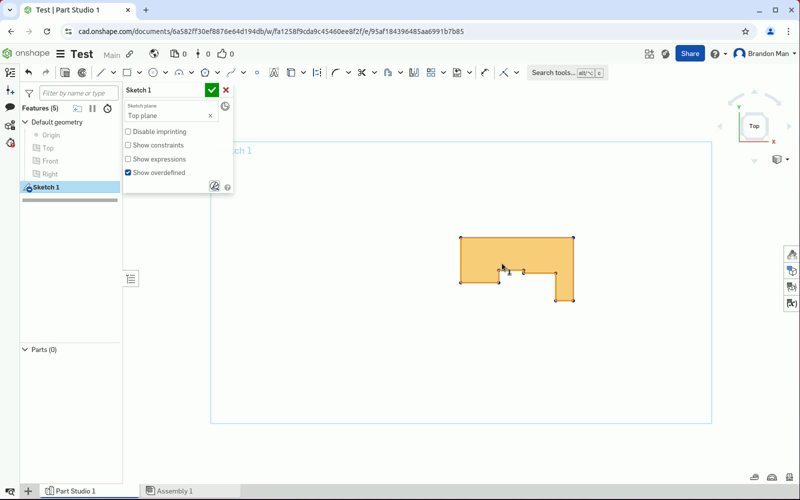
mouse_move(73, 352)
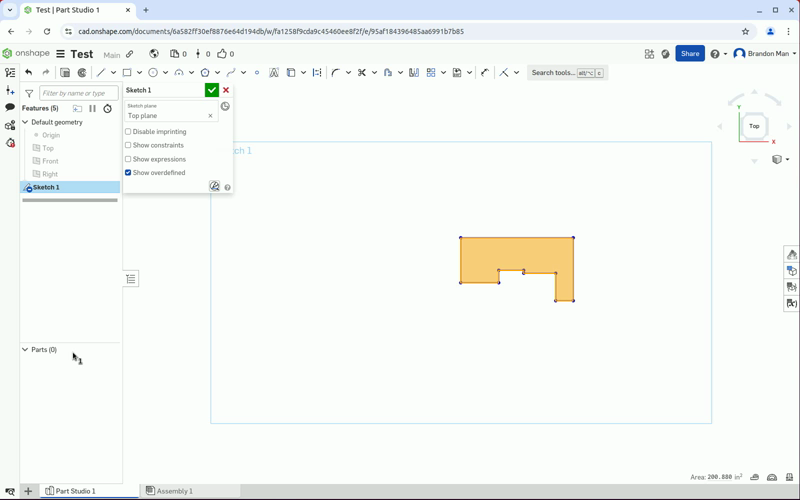
key(shift+y)
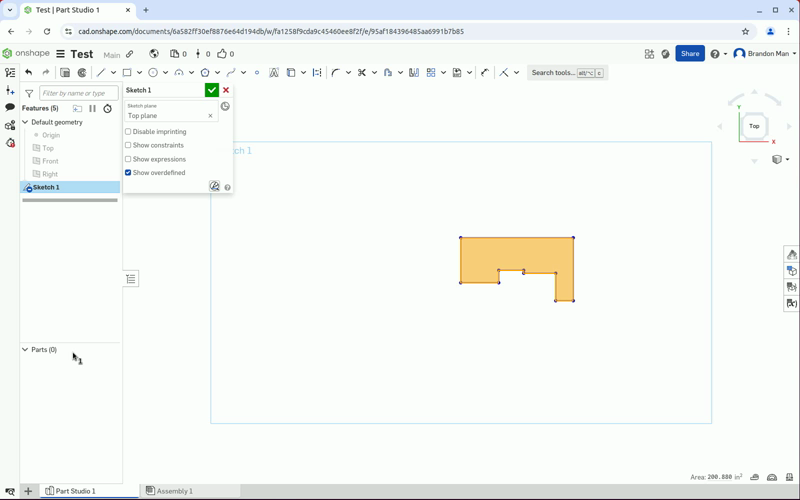
key(shift+e)
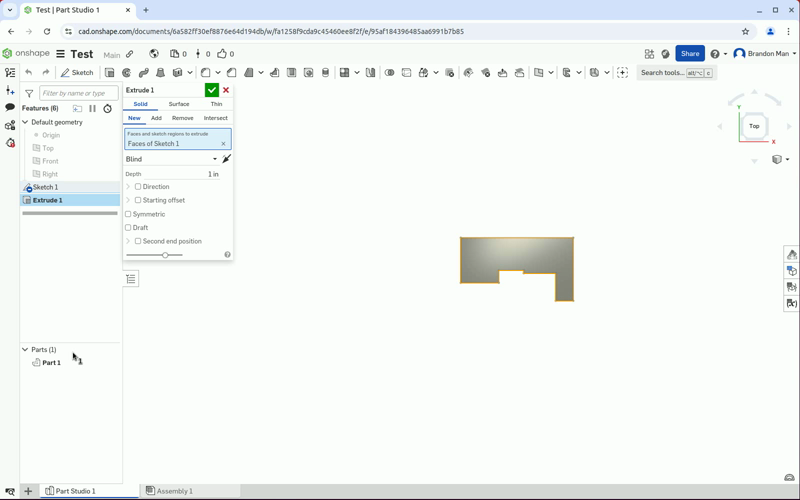
mouse_move(143, 106)
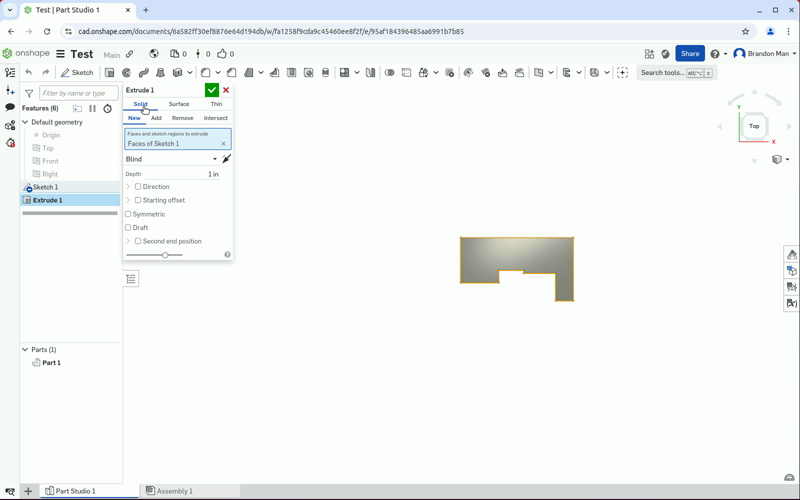
click(143, 106)
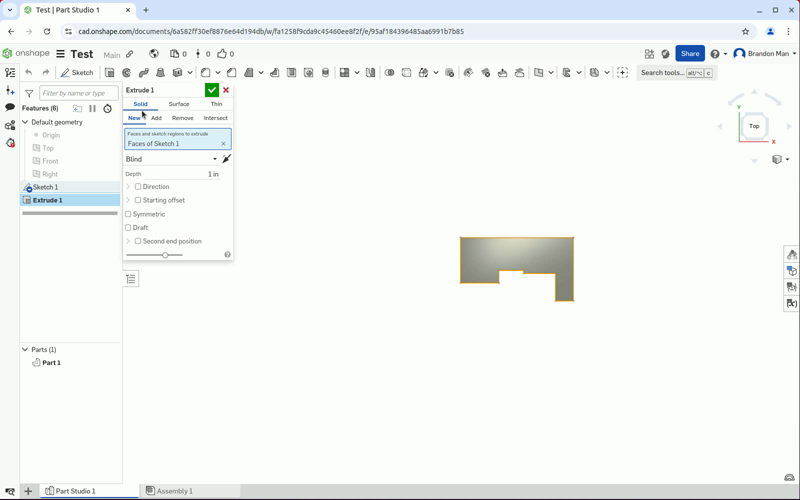
mouse_move(137, 120)
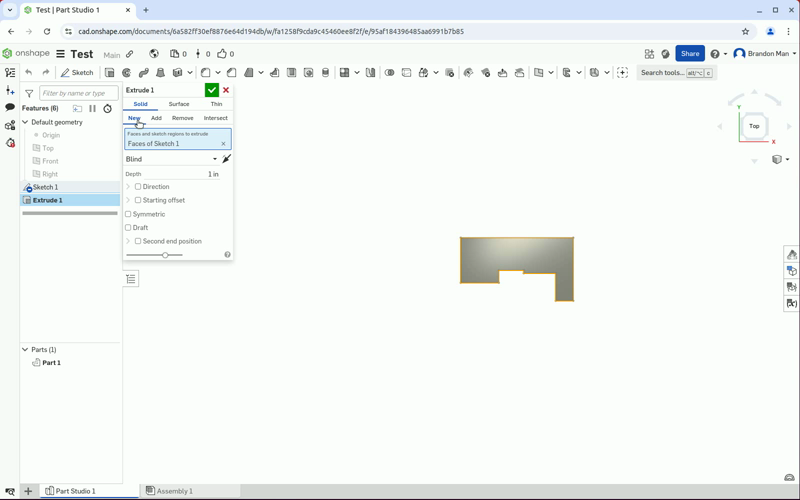
click(137, 120)
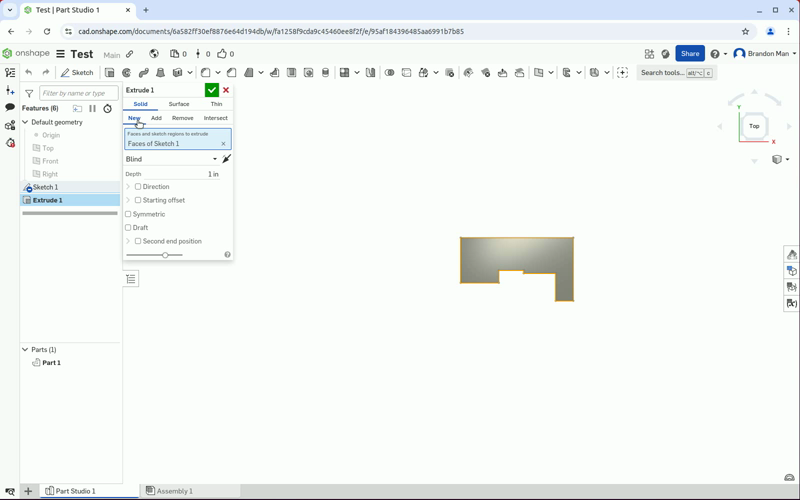
key(tab, 4)
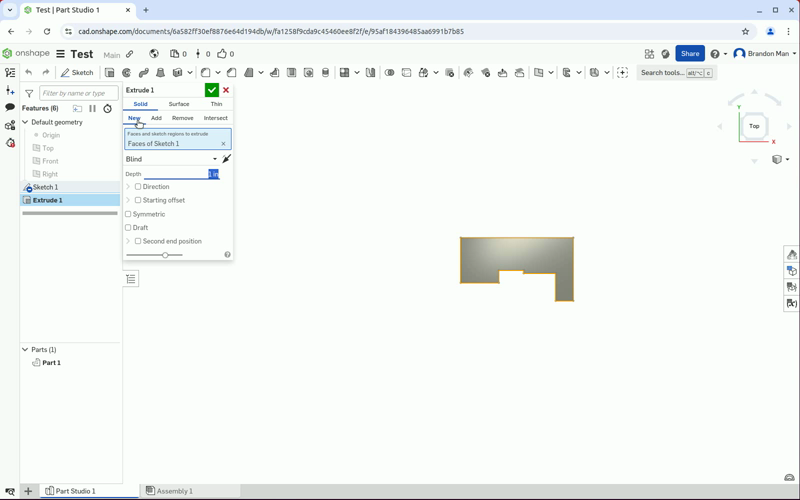
text(-13.961)
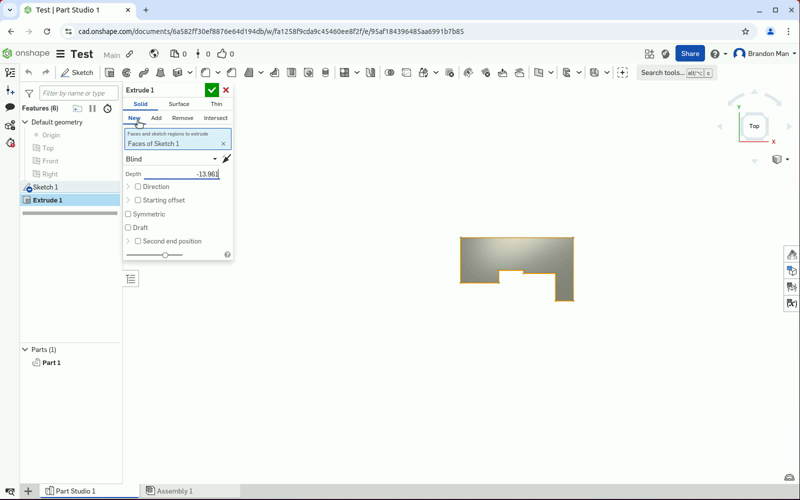
key(enter)
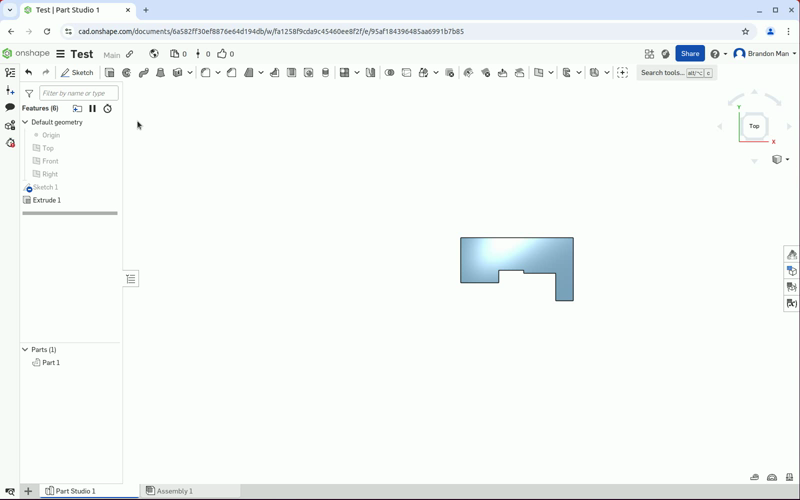
key(shift+h)
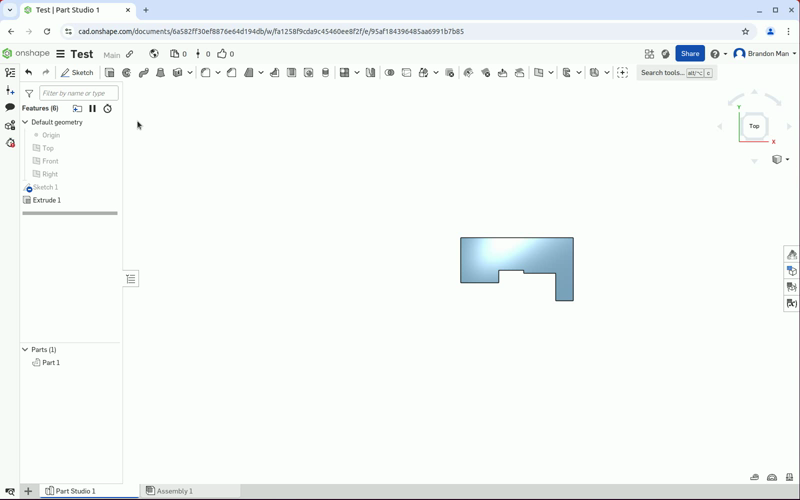
key(shift+h)
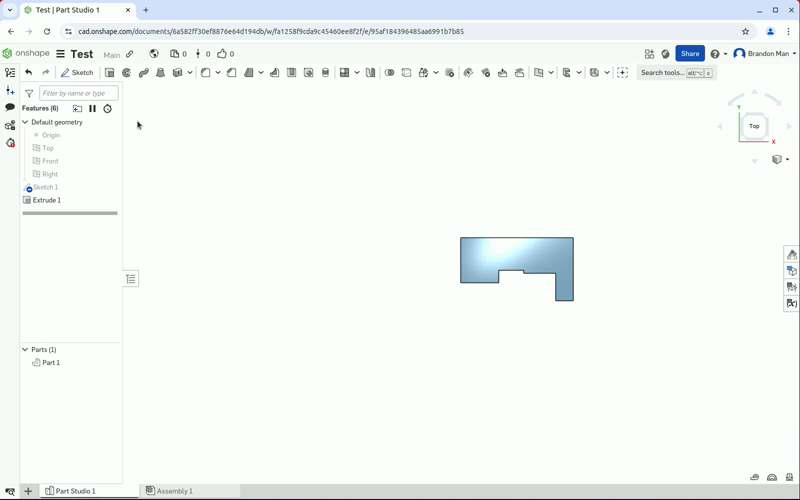
mouse_move(73, 189)
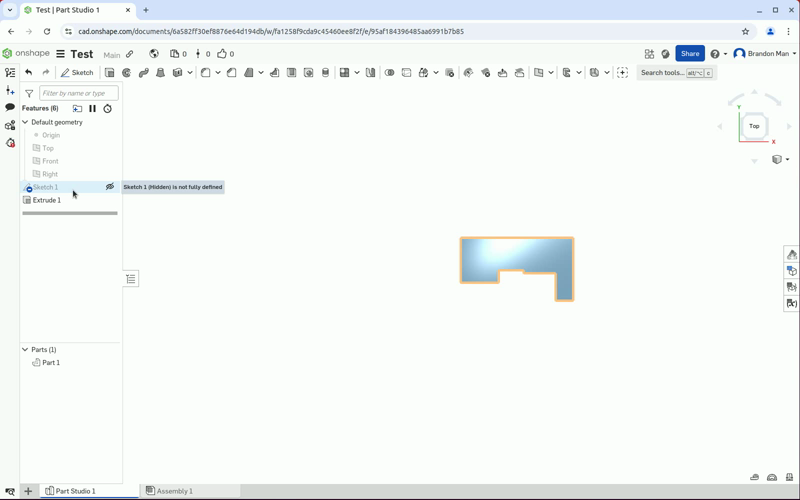
click(73, 189)
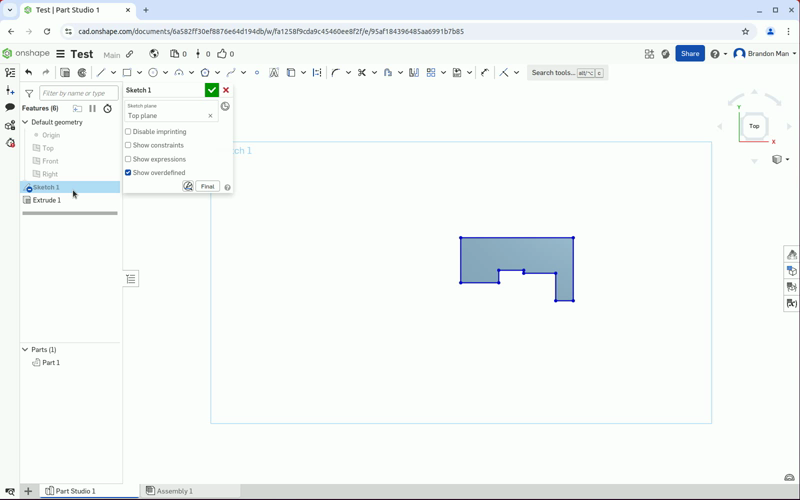
mouse_move(229, 92)
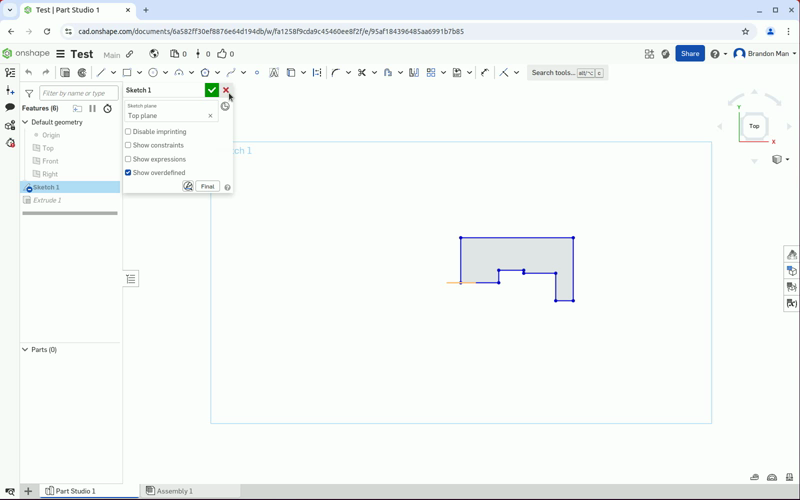
click(229, 92)
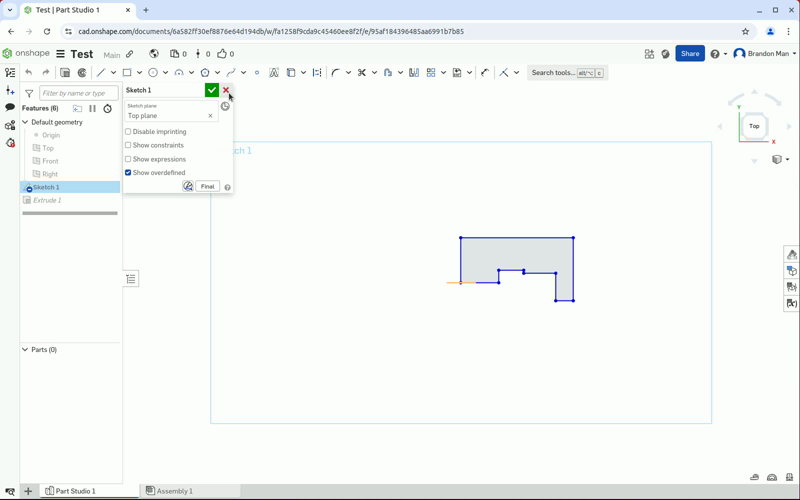
key(shift+s)
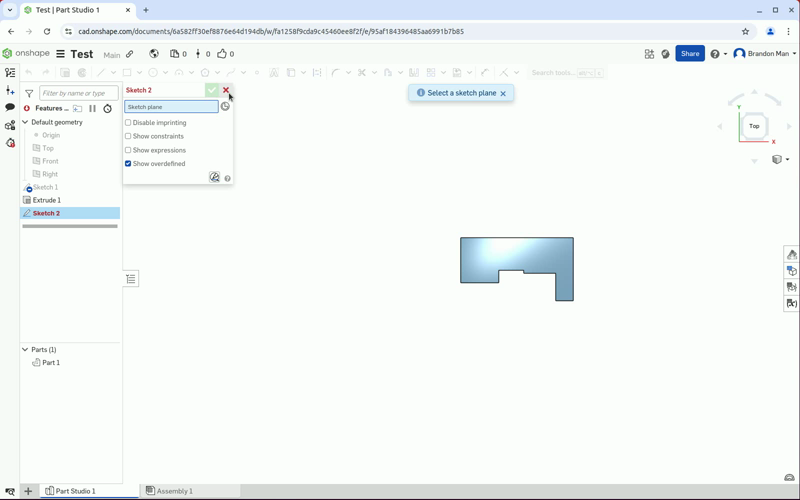
mouse_move(73, 150)
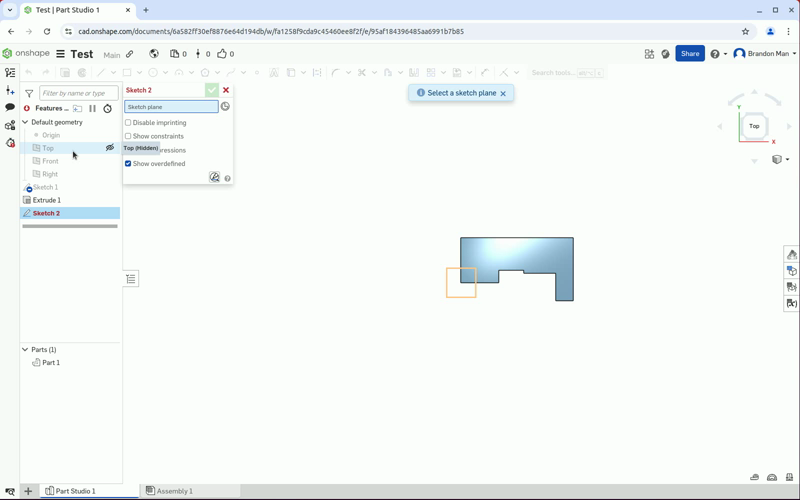
click(73, 150)
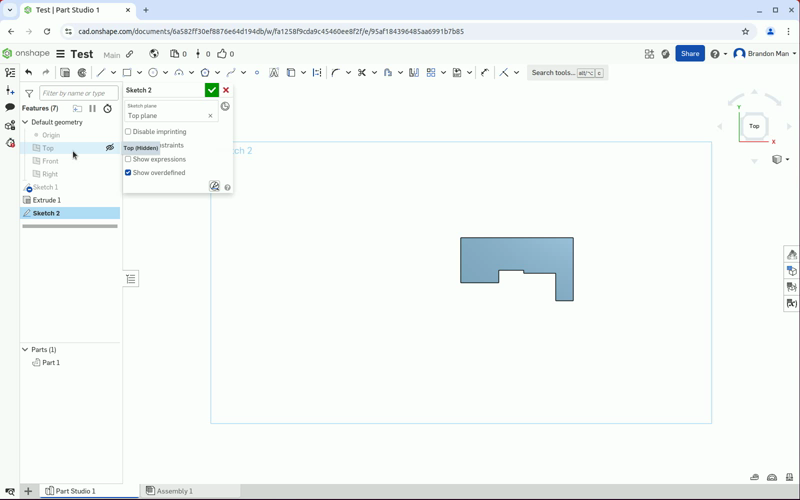
mouse_move(73, 352)
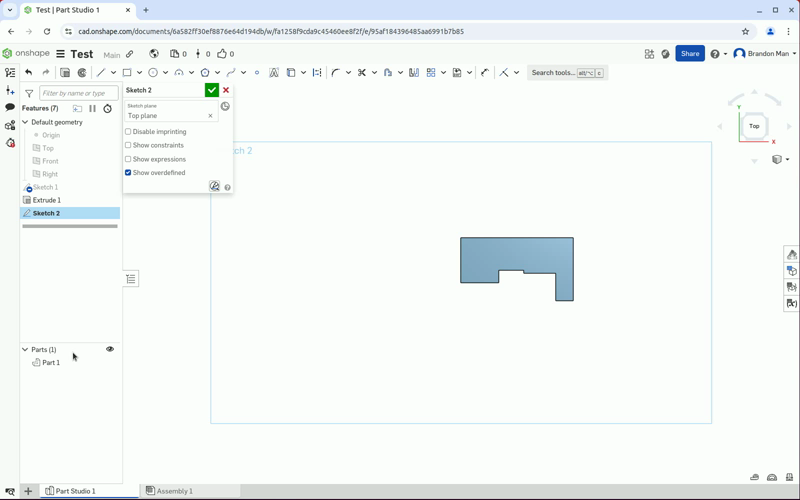
key(y)
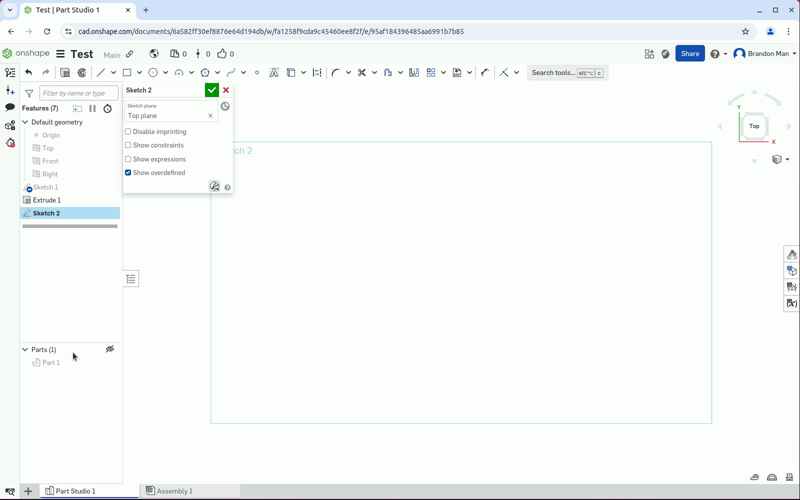
key(l)
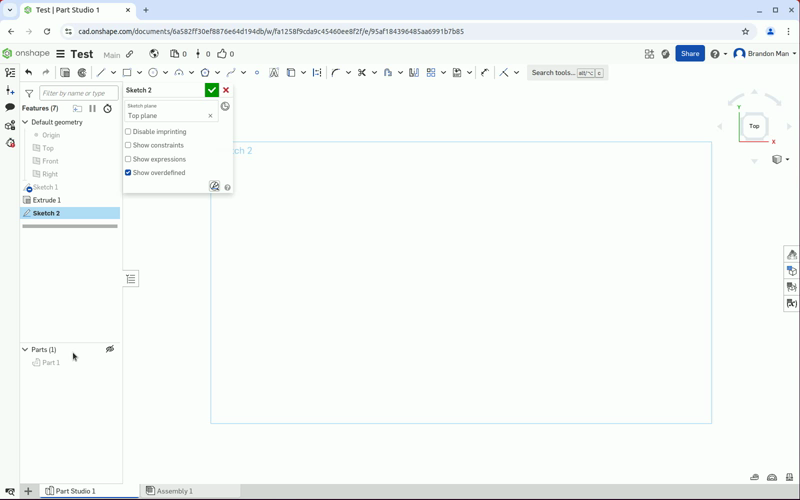
key_down(shift)
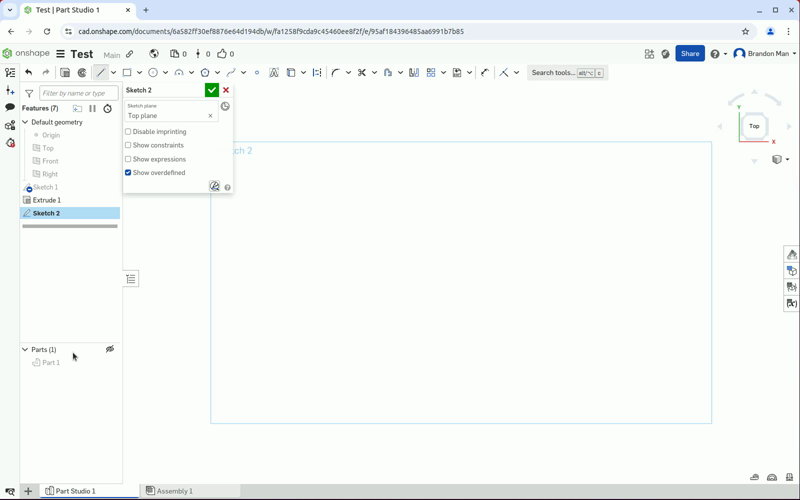
mouse_move(483, 282)
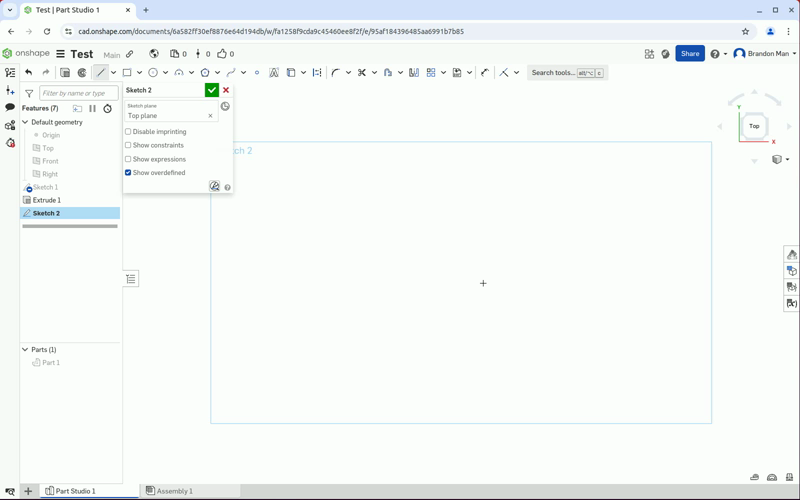
click(483, 282)
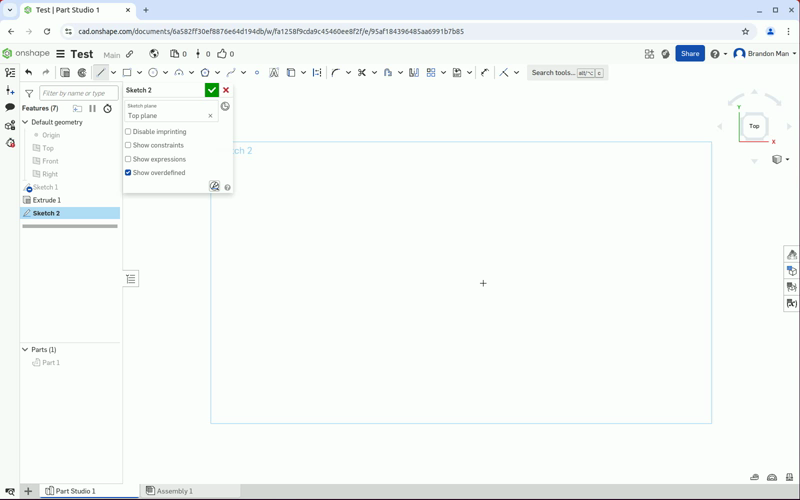
key_up(shift)
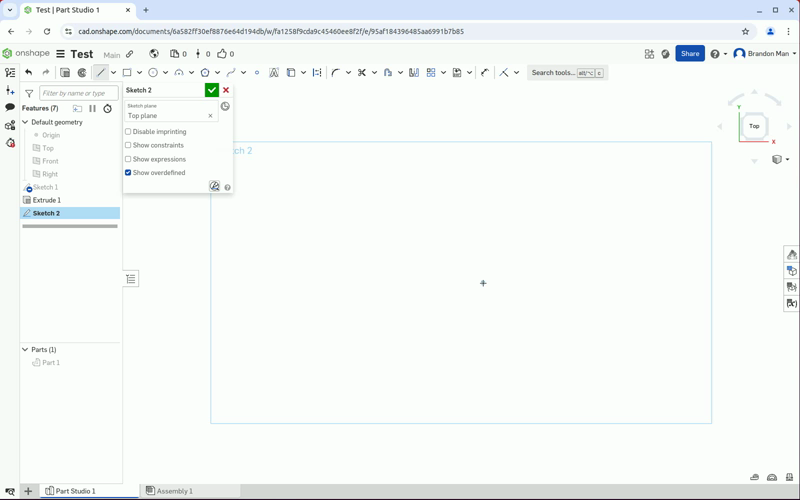
key_down(shift)
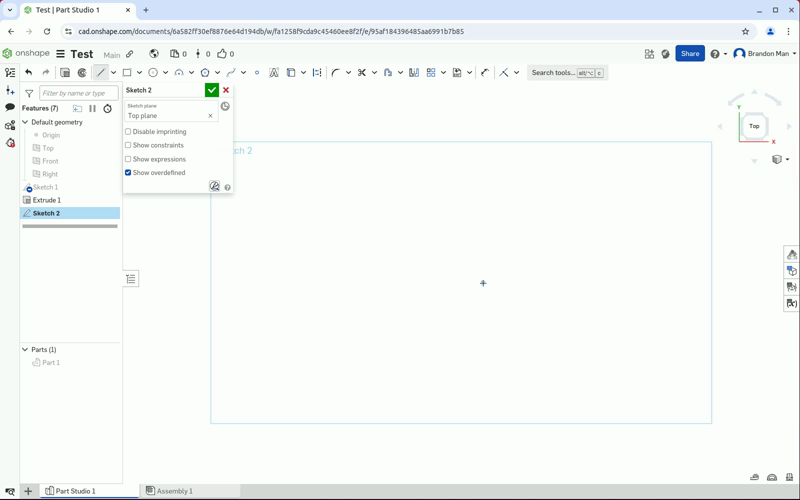
mouse_move(513, 282)
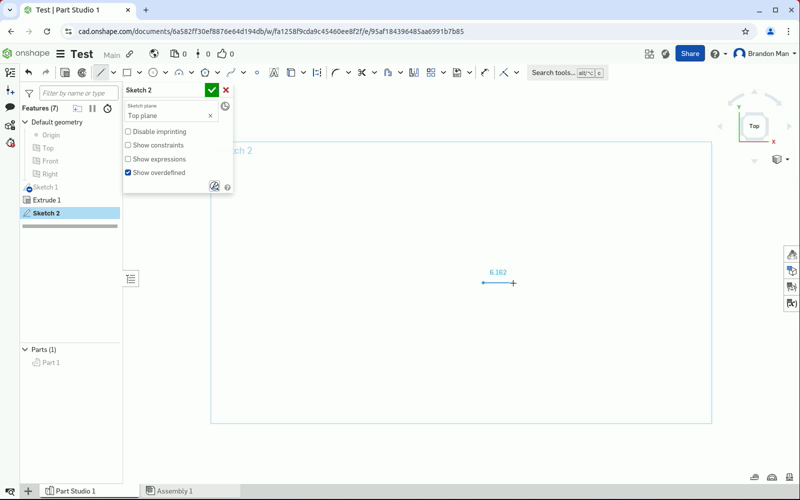
mouse_move(499, 282)
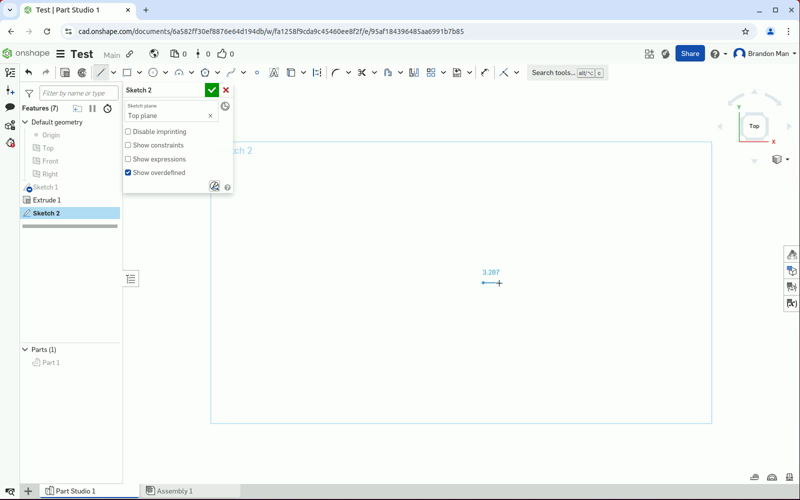
click(499, 282)
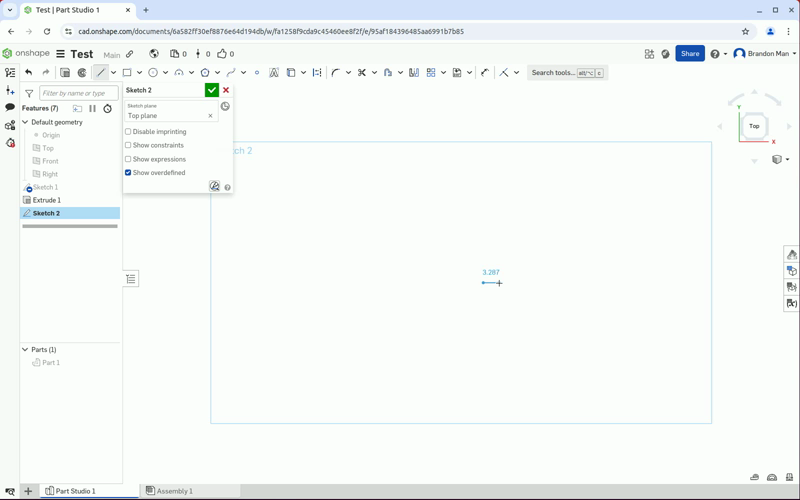
key_up(shift)
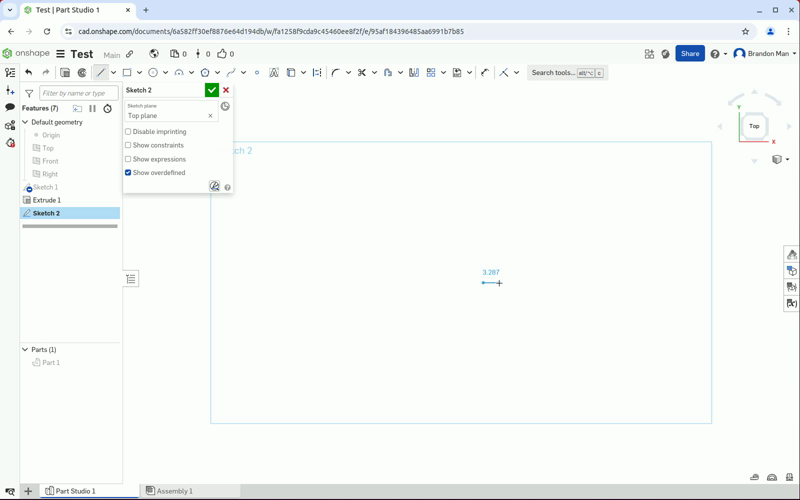
key_down(shift)
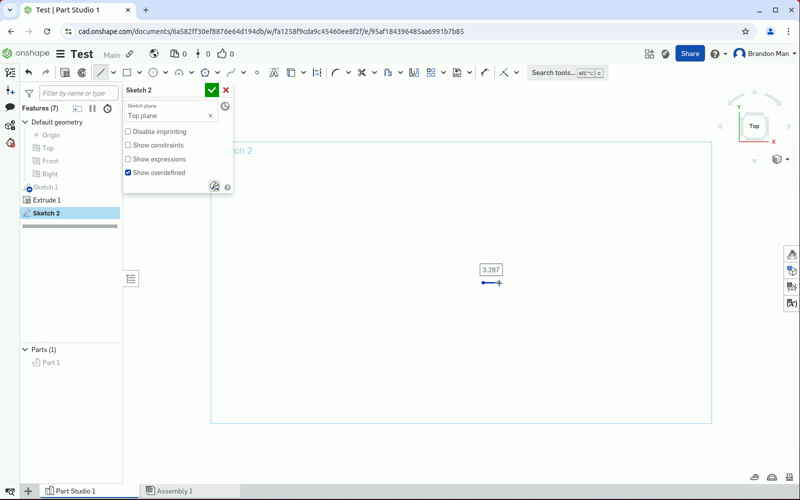
mouse_move(529, 282)
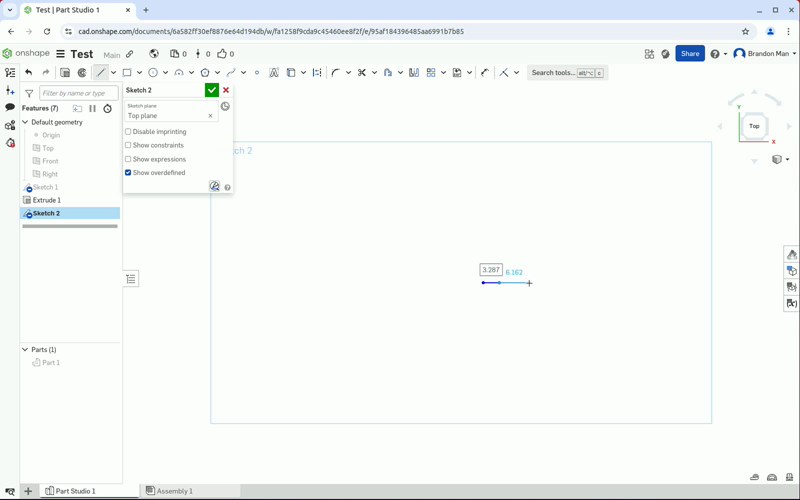
mouse_move(499, 269)
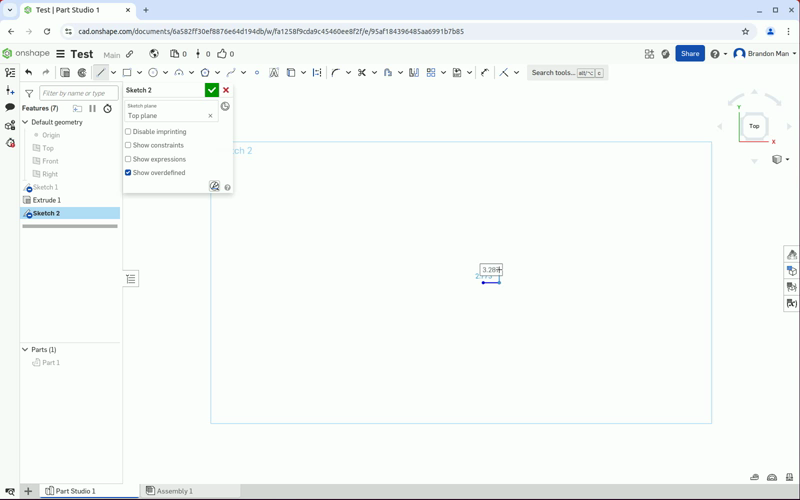
click(499, 269)
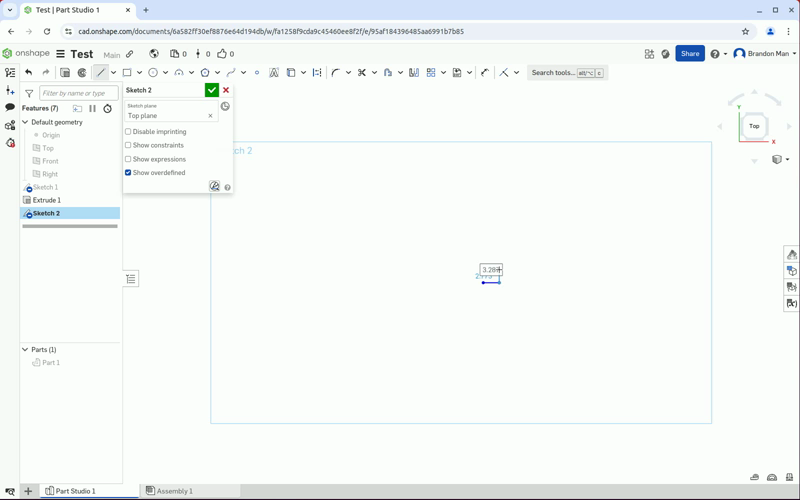
key_up(shift)
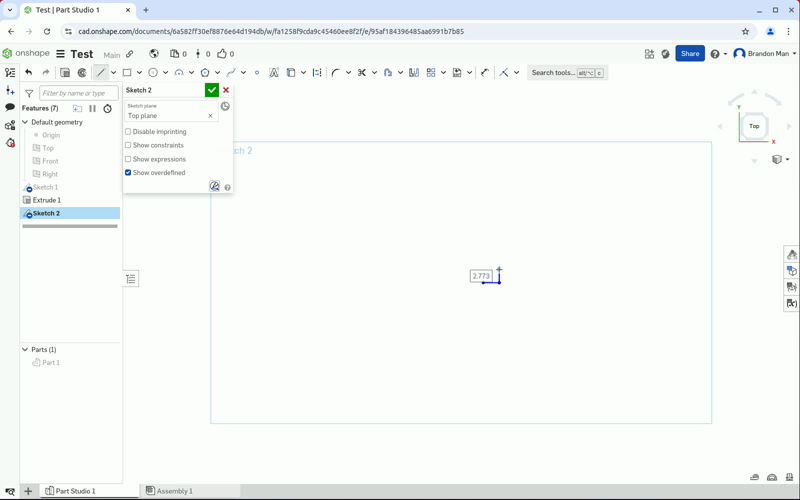
key_down(shift)
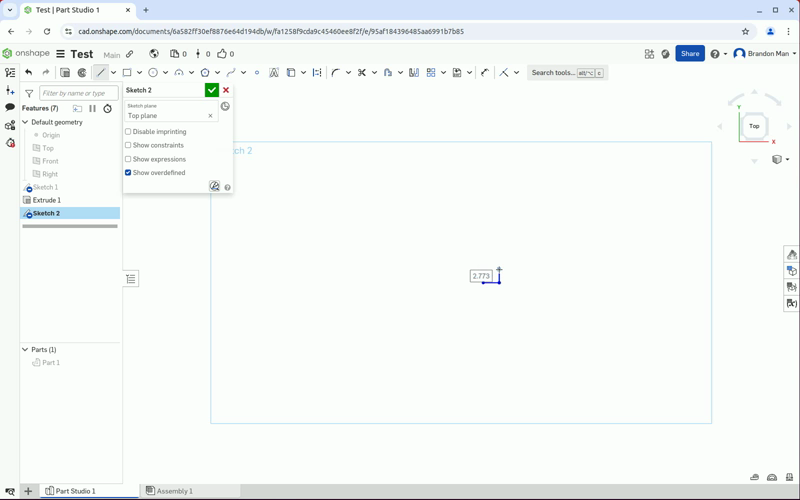
mouse_move(529, 269)
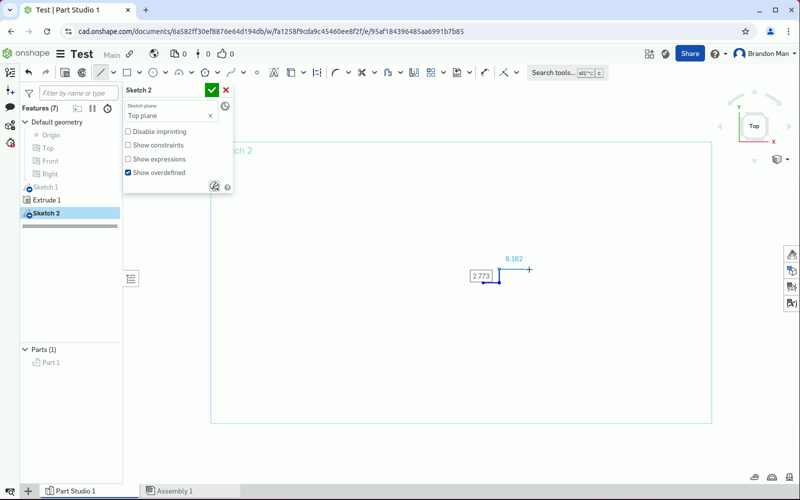
mouse_move(524, 269)
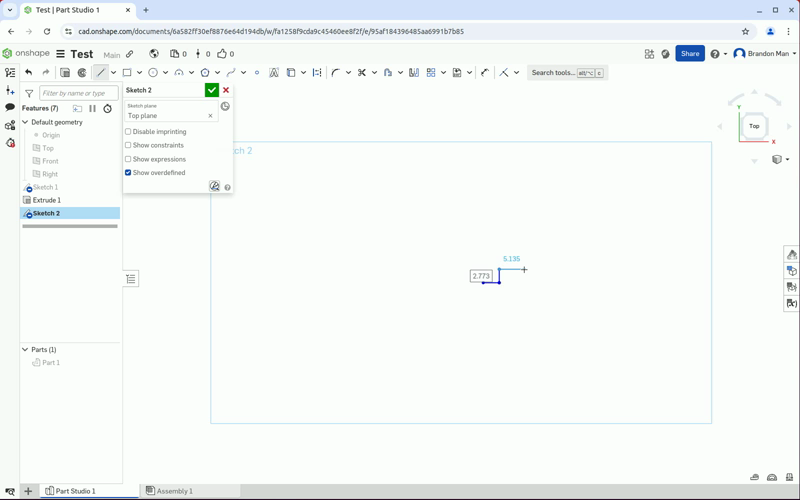
click(524, 269)
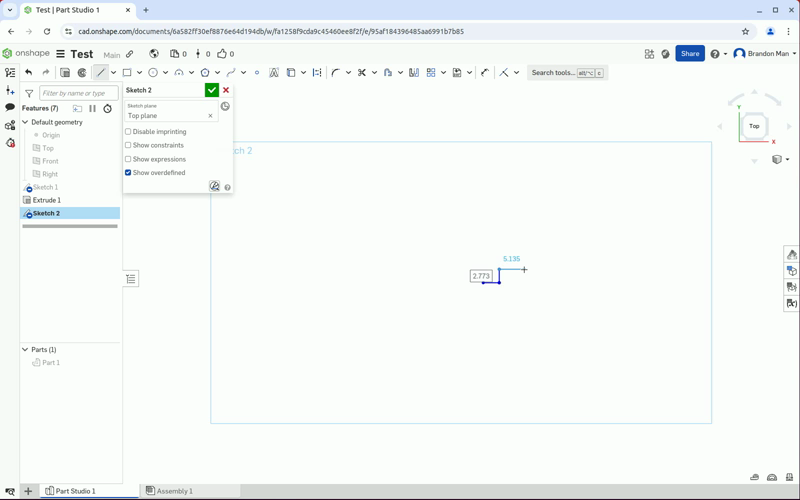
key_up(shift)
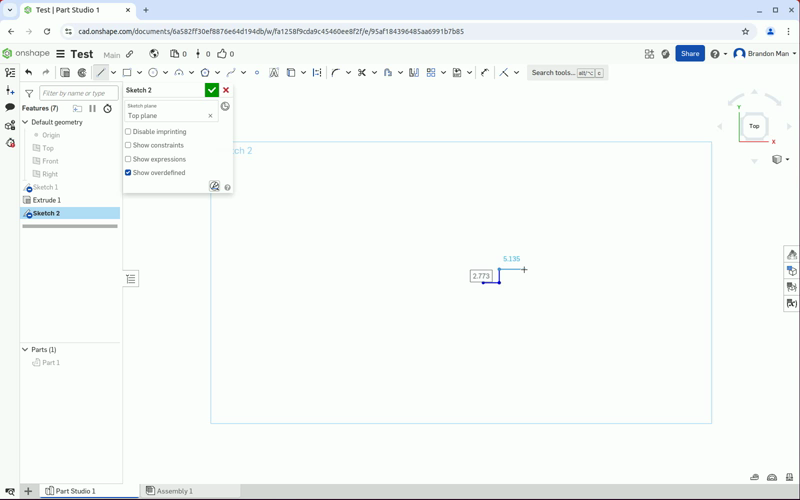
key_down(shift)
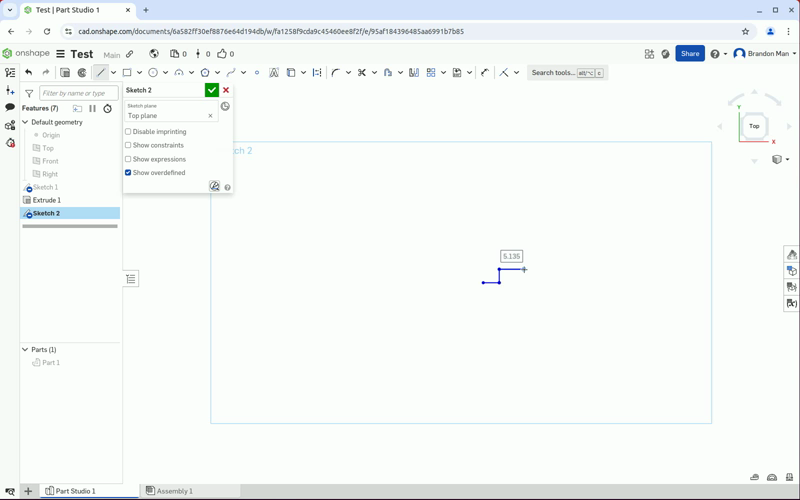
mouse_move(554, 269)
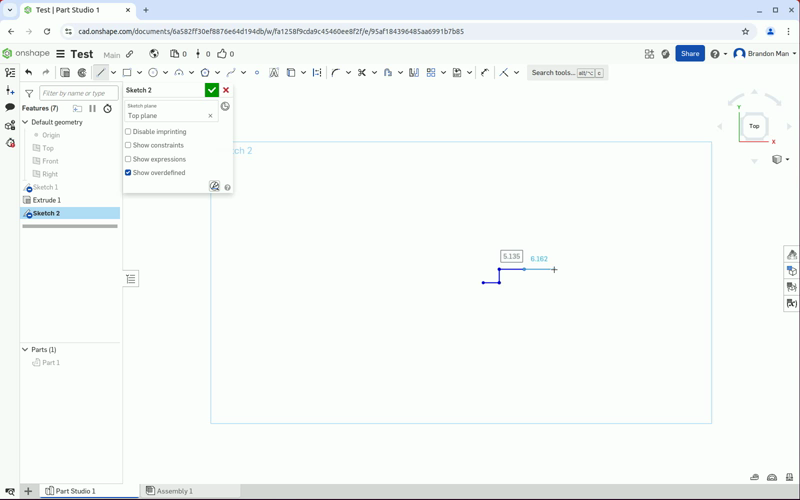
mouse_move(524, 273)
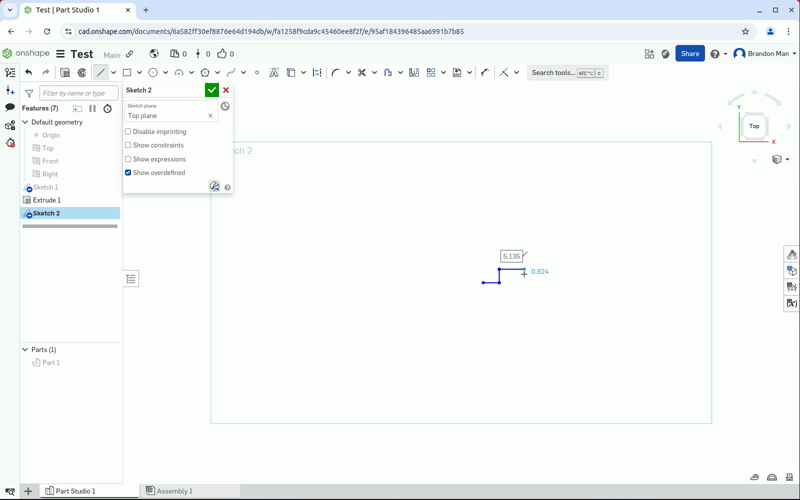
scroll(6)
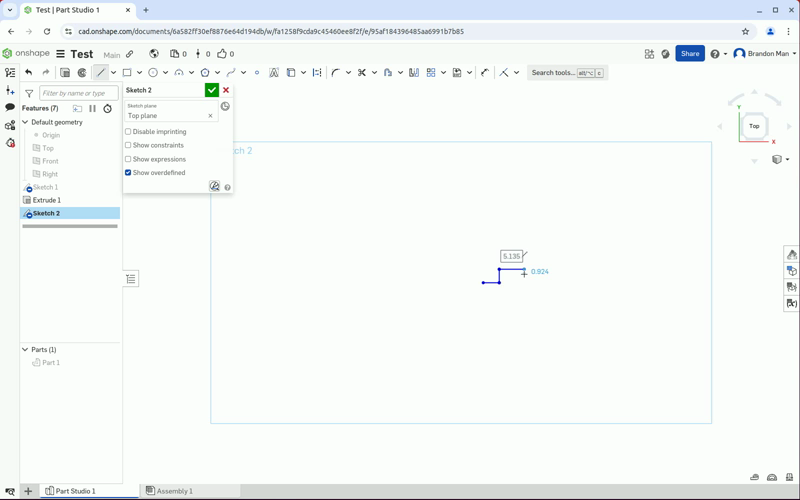
scroll(6)
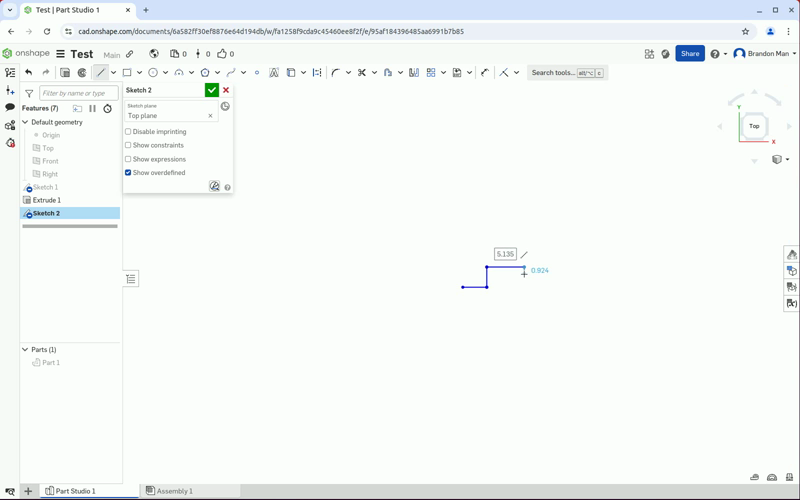
scroll(6)
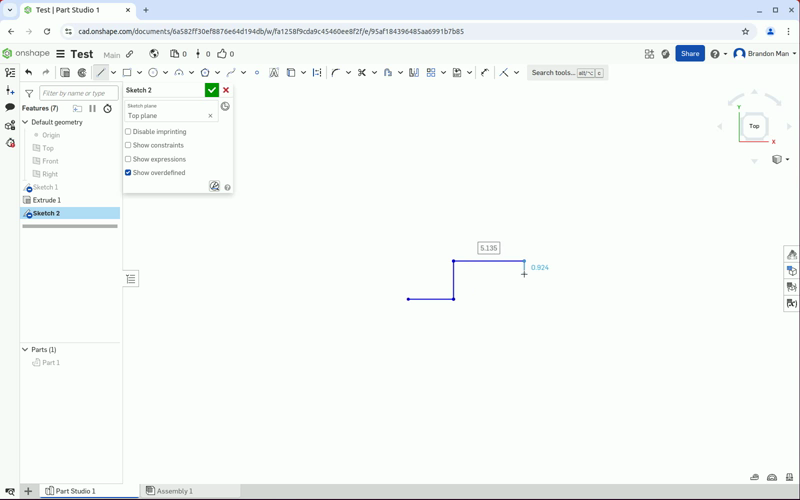
scroll(6)
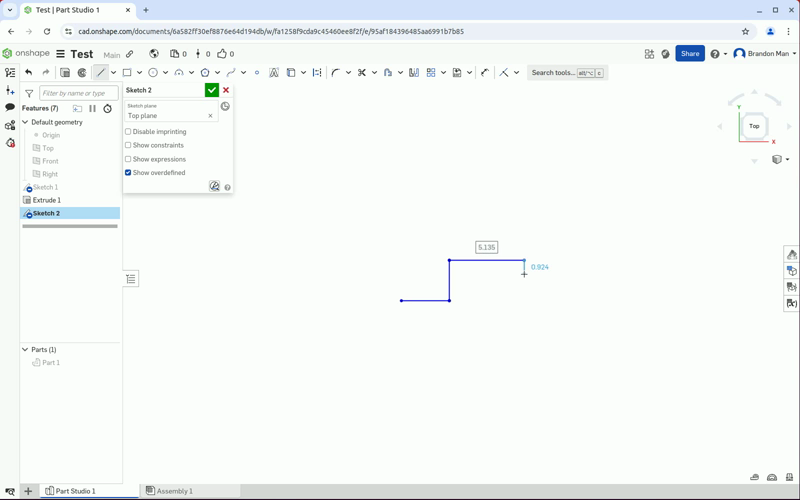
scroll(6)
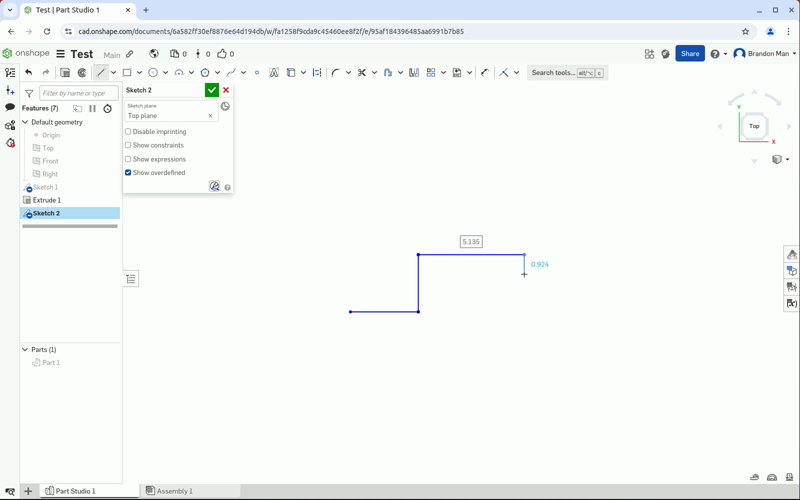
scroll(6)
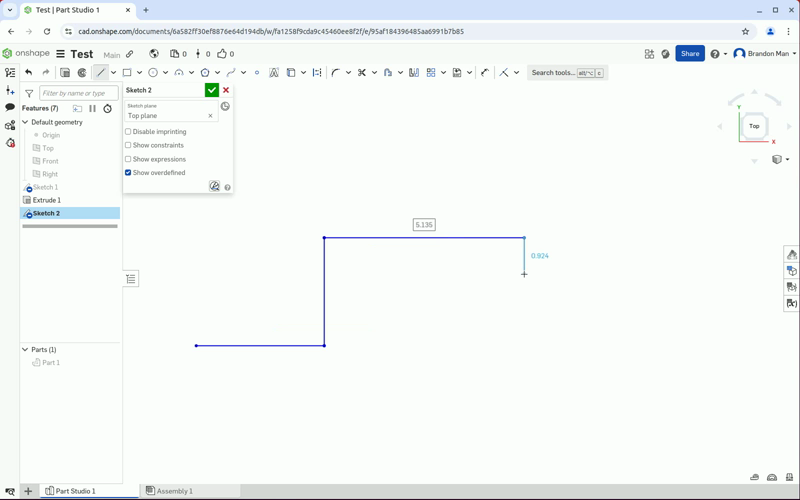
scroll(6)
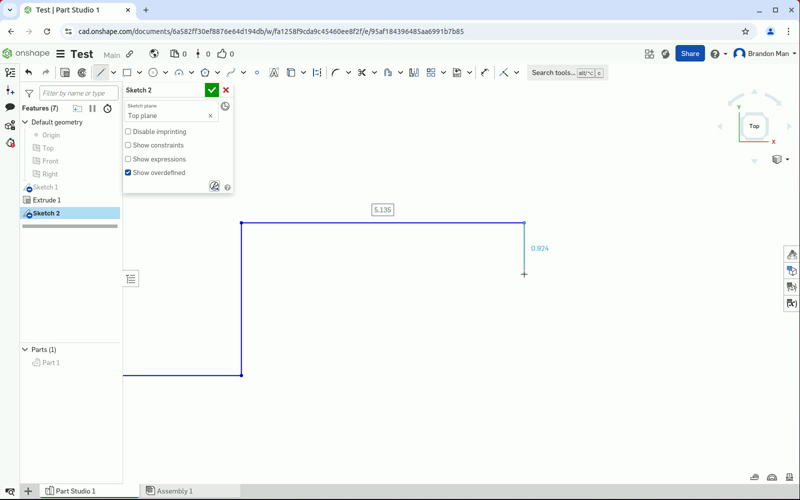
click(524, 273)
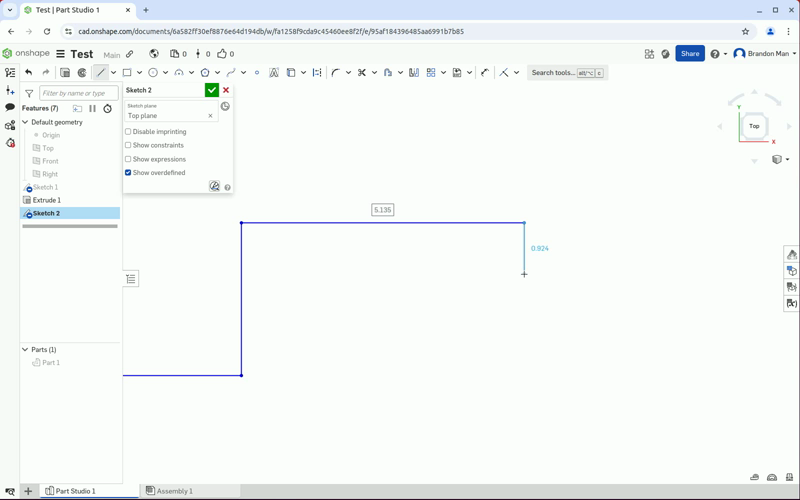
scroll(-6)
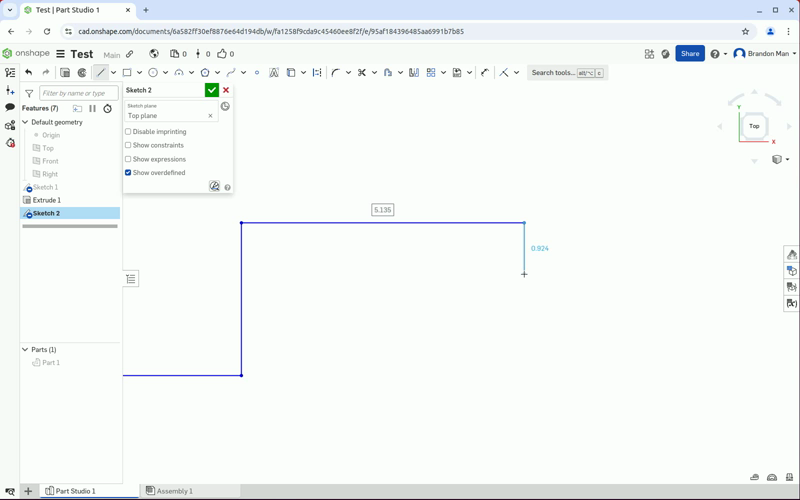
scroll(-6)
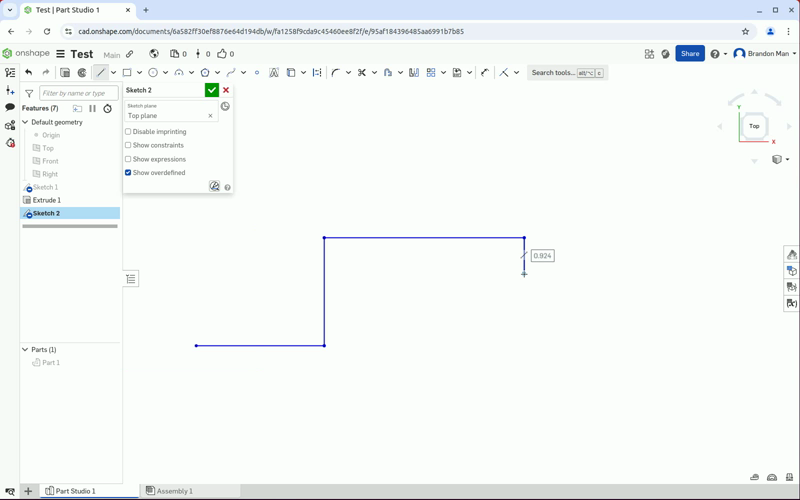
scroll(-6)
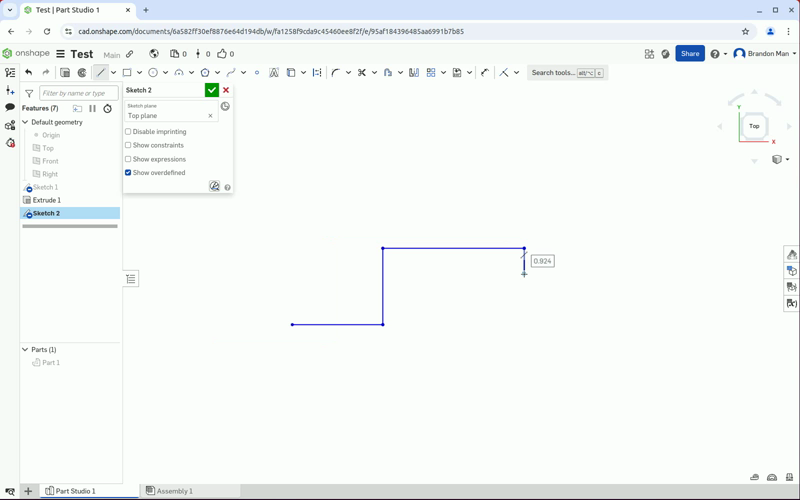
scroll(-6)
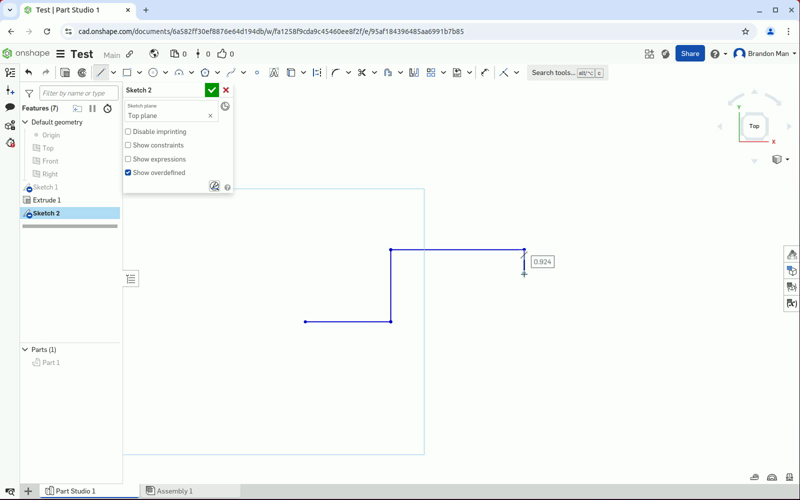
scroll(-6)
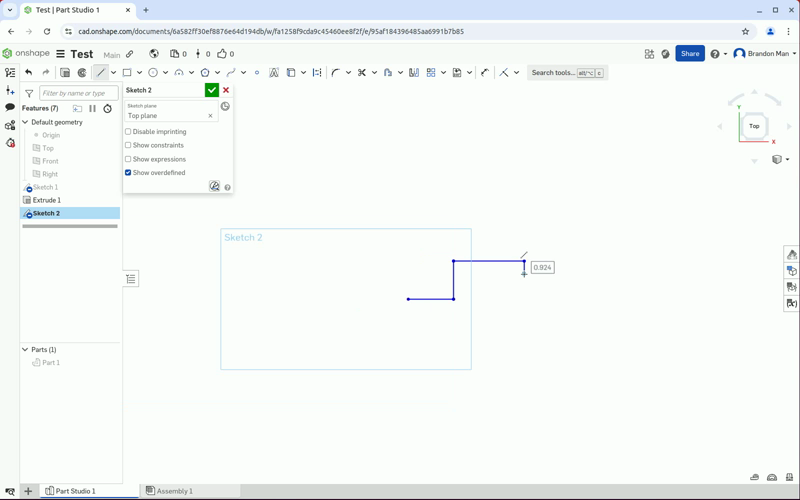
scroll(-6)
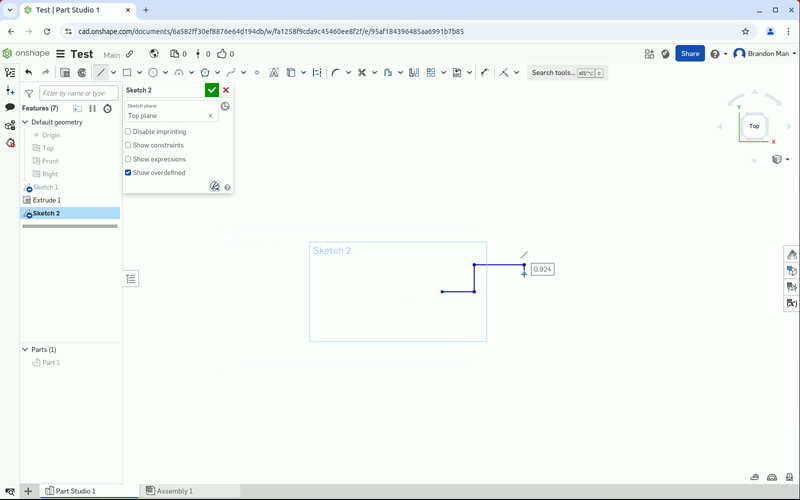
scroll(-6)
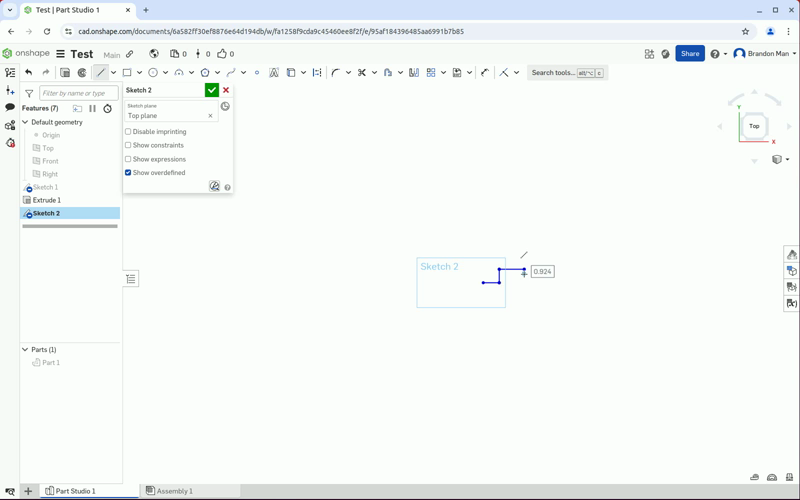
key_up(shift)
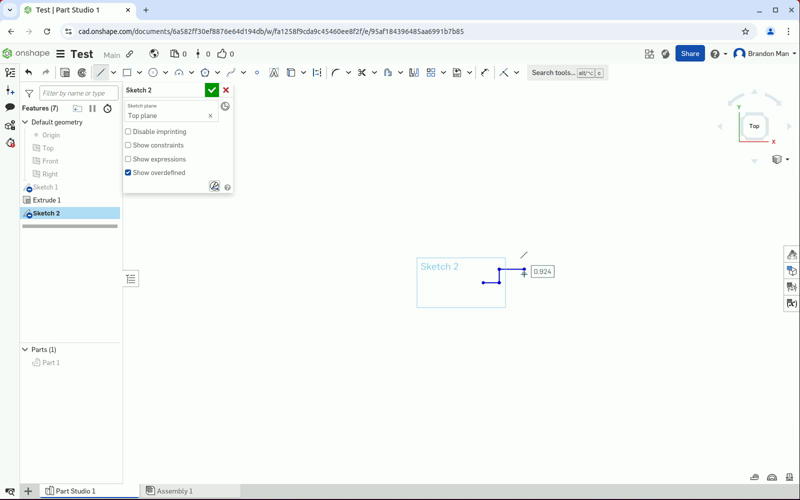
key_down(shift)
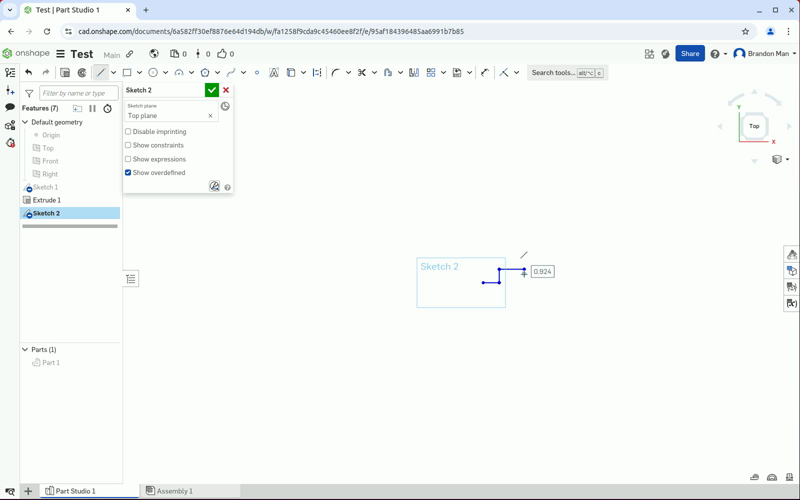
mouse_move(554, 273)
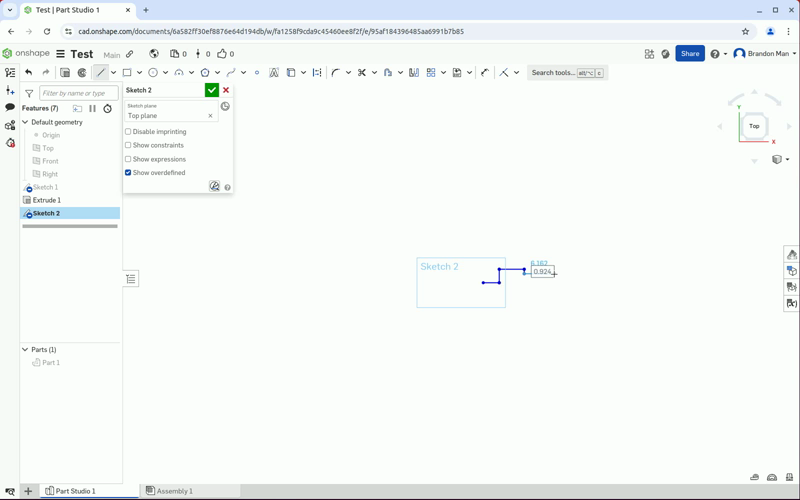
mouse_move(546, 273)
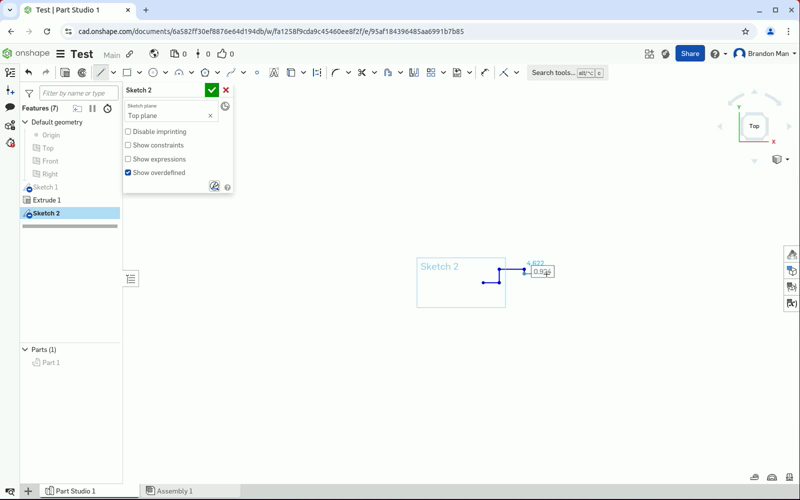
click(546, 273)
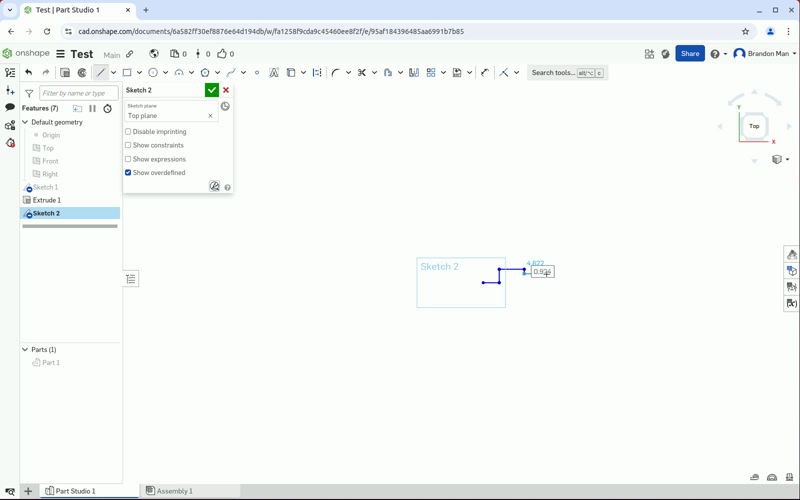
key_up(shift)
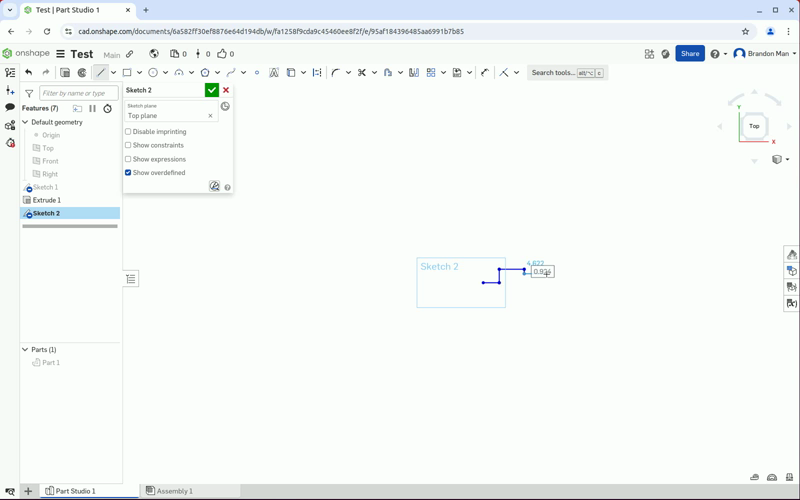
key_down(shift)
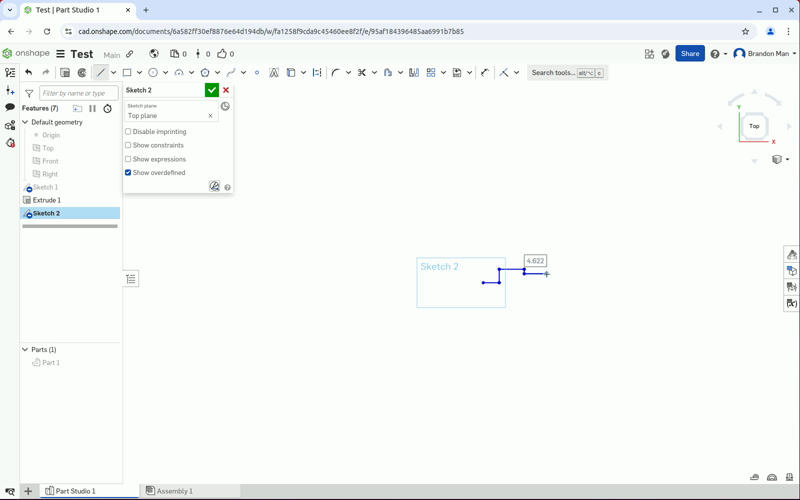
mouse_move(576, 273)
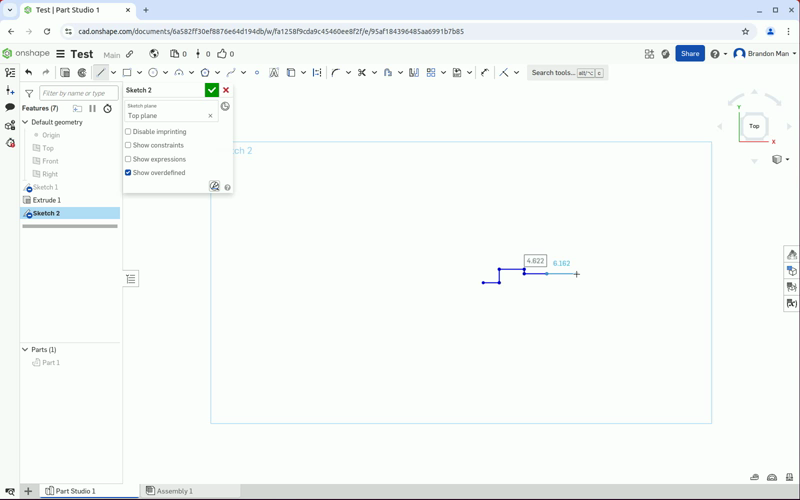
mouse_move(546, 237)
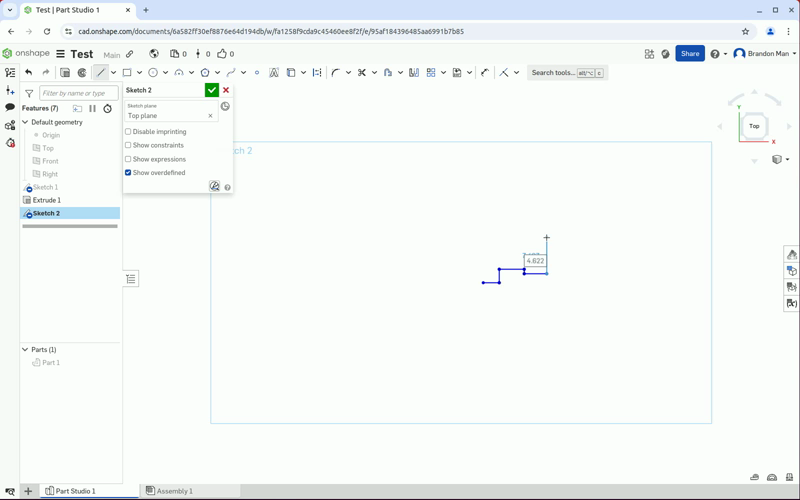
click(546, 237)
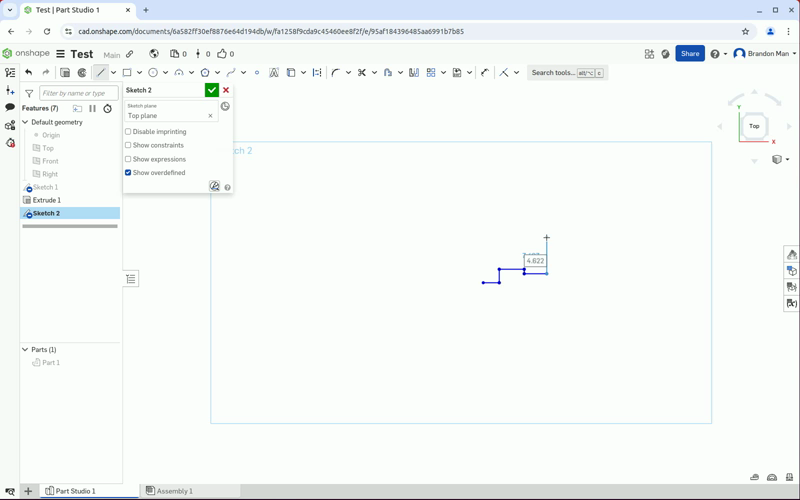
key_up(shift)
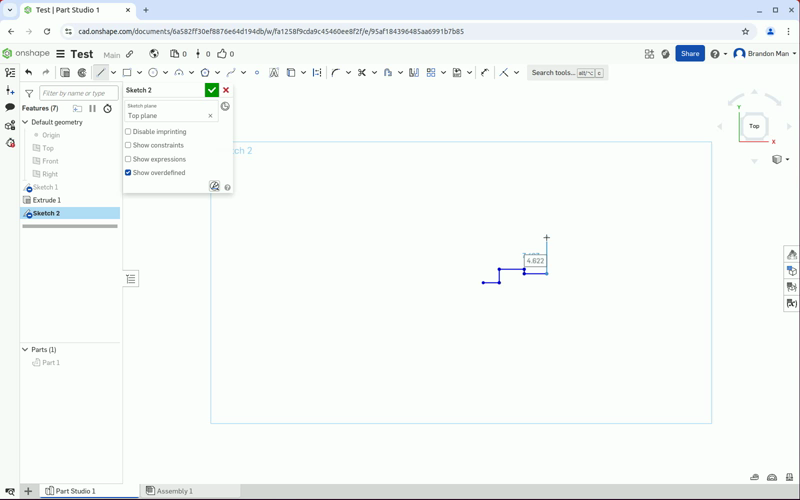
key_down(shift)
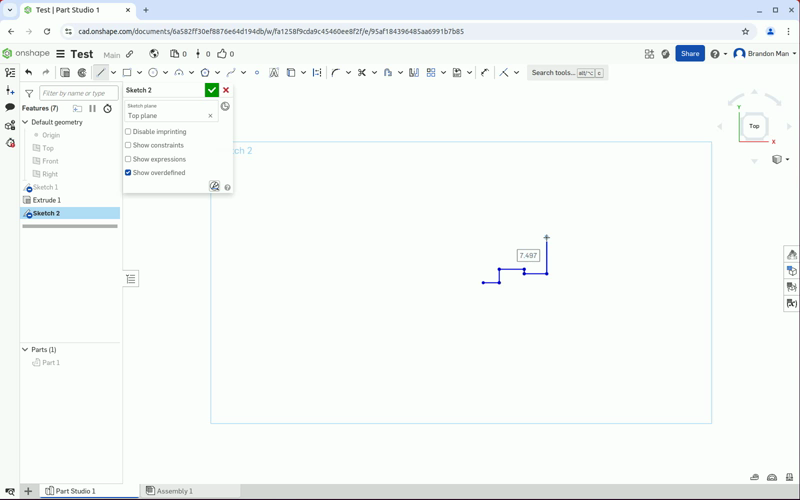
mouse_move(483, 237)
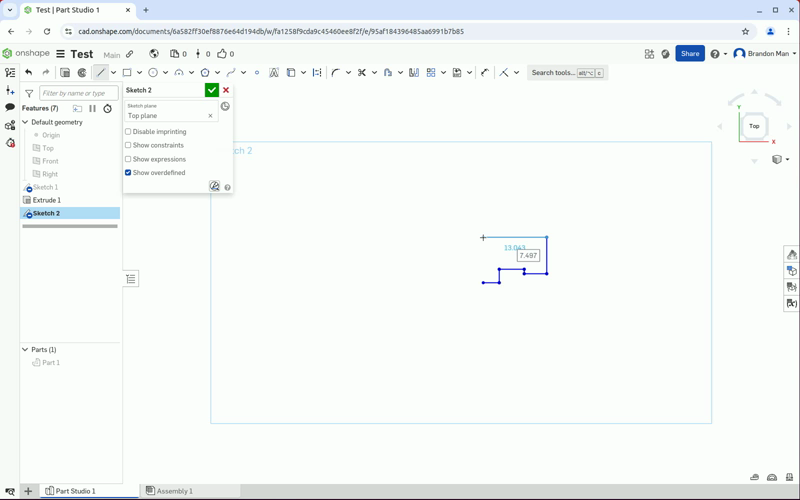
click(483, 237)
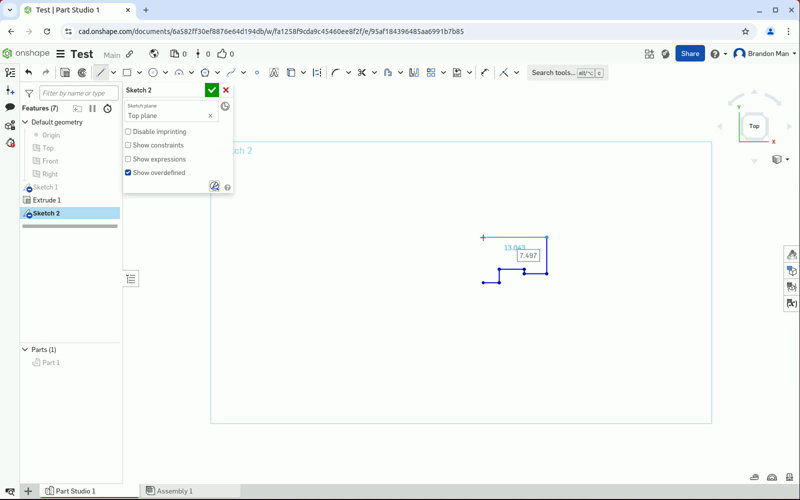
key_up(shift)
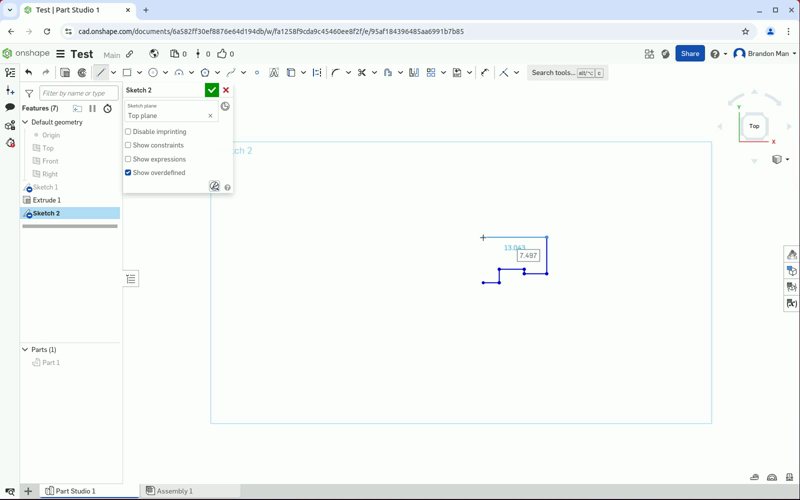
mouse_move(513, 237)
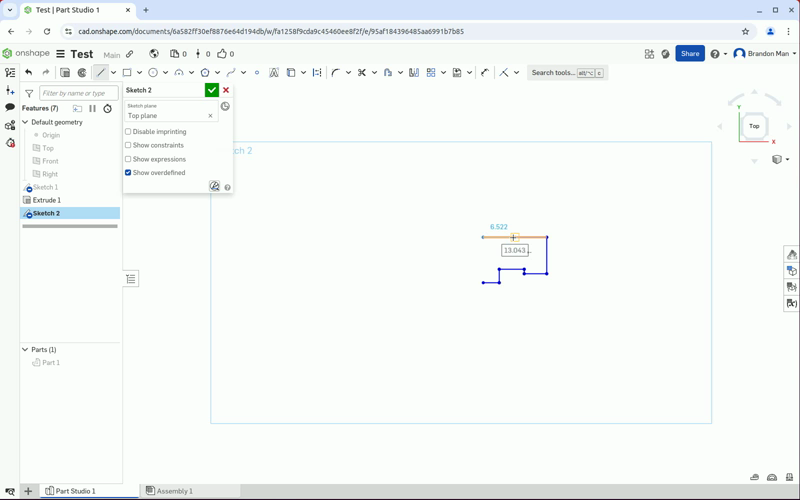
key_down(shift)
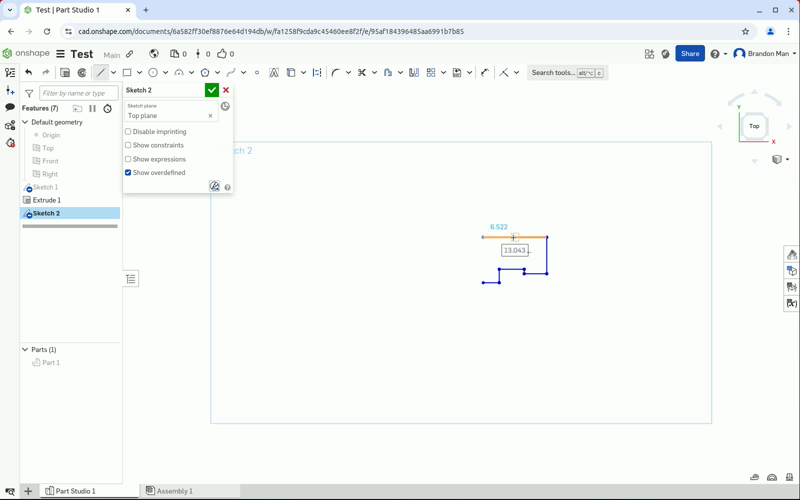
mouse_move(483, 282)
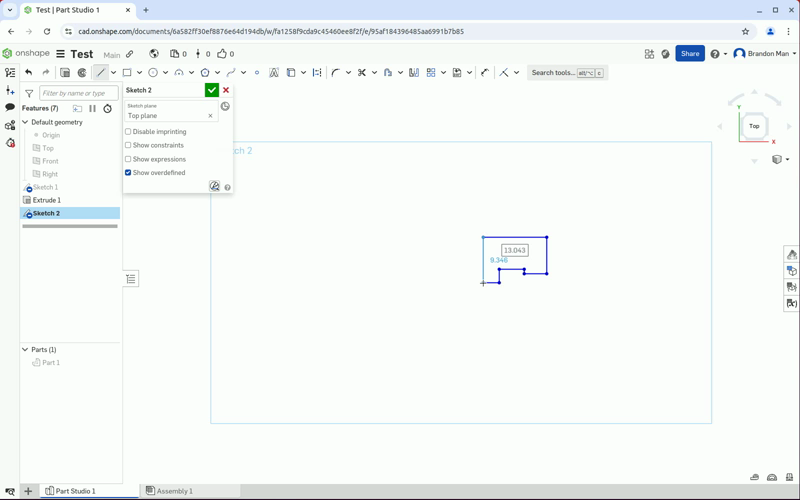
key_up(shift)
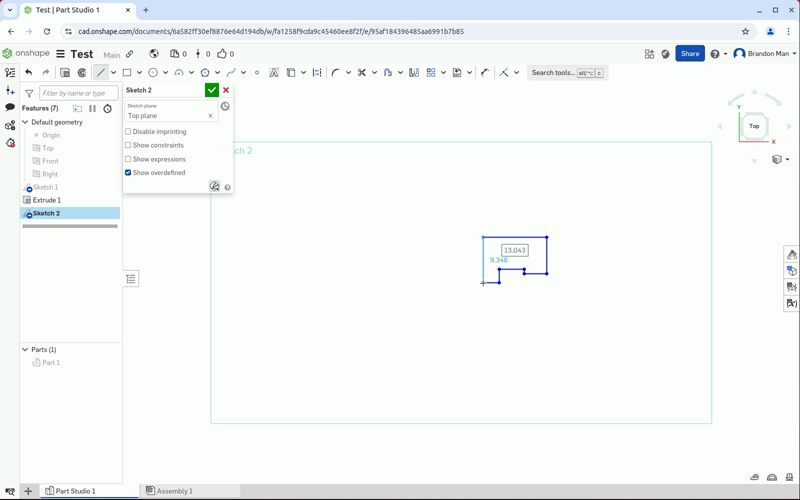
click(483, 282)
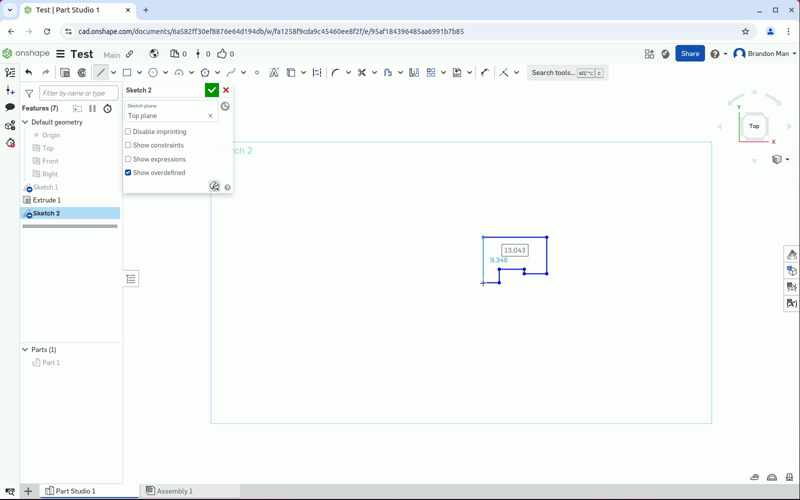
key(esc)
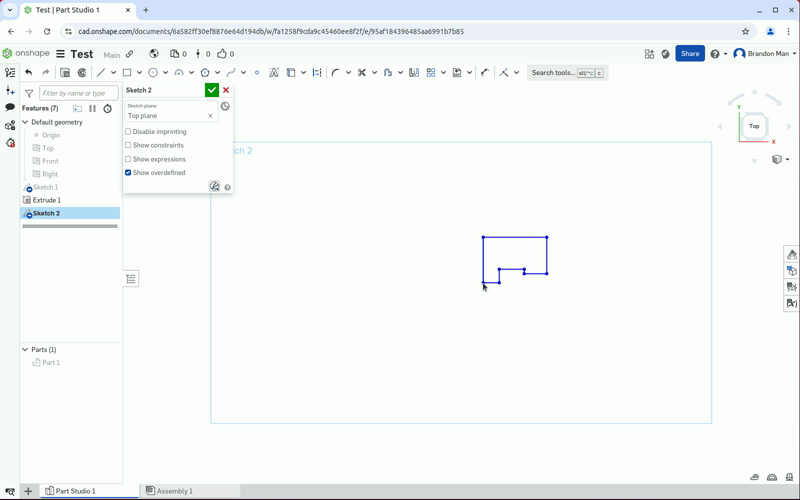
mouse_move(500, 244)
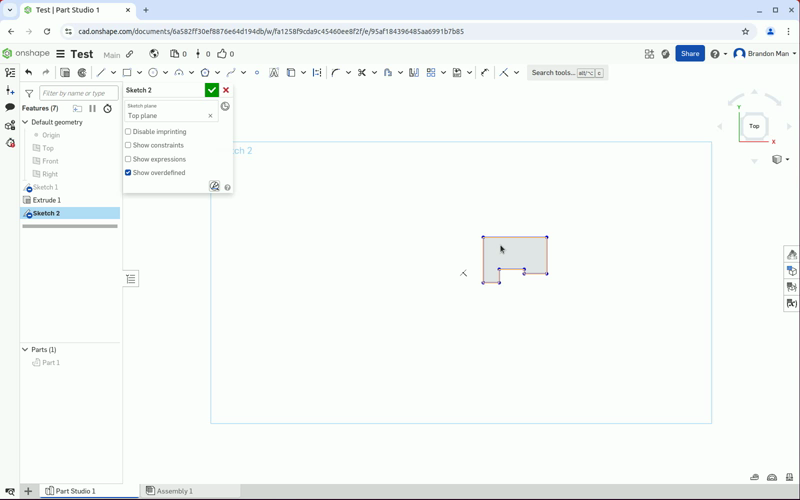
click(500, 244)
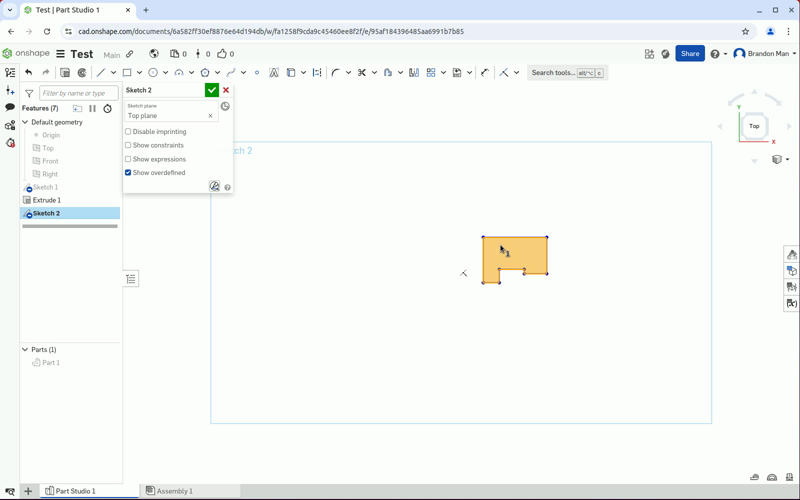
mouse_move(73, 352)
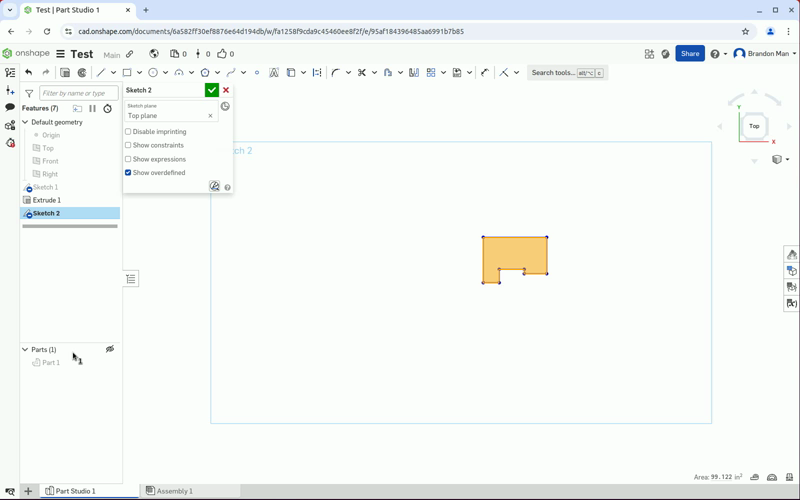
key(shift+y)
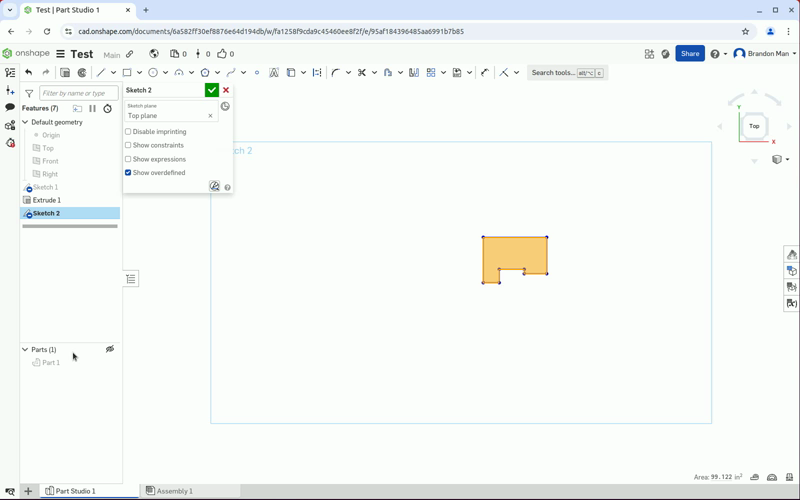
key(shift+e)
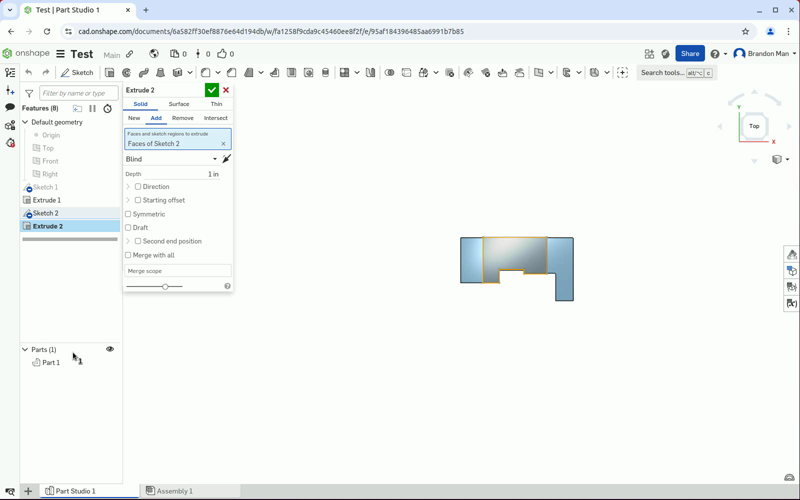
mouse_move(143, 106)
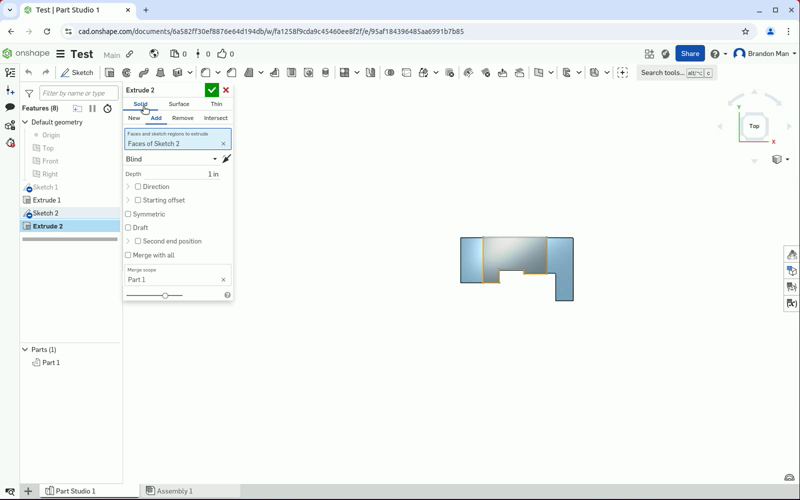
click(143, 106)
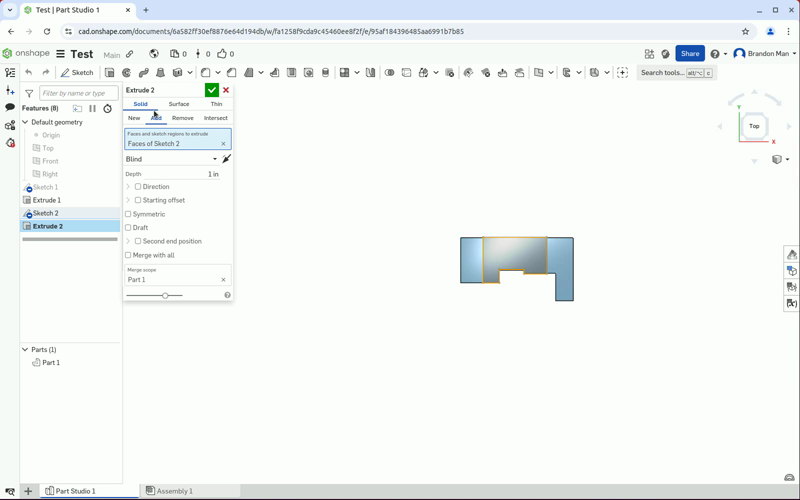
mouse_move(186, 120)
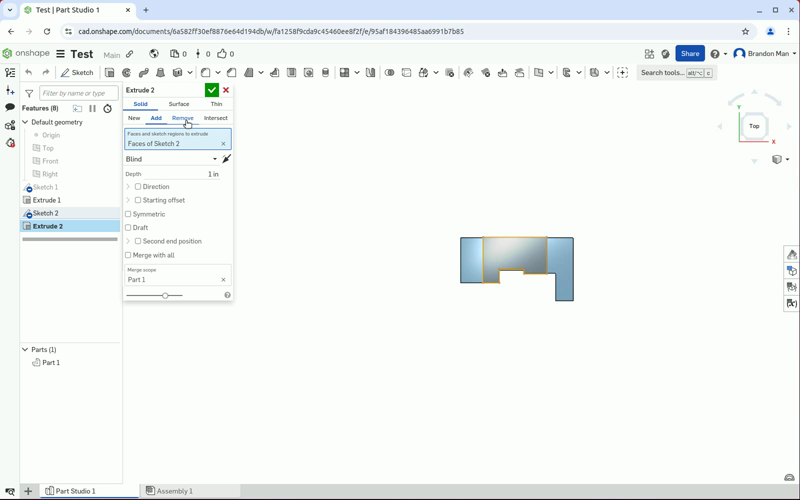
click(186, 120)
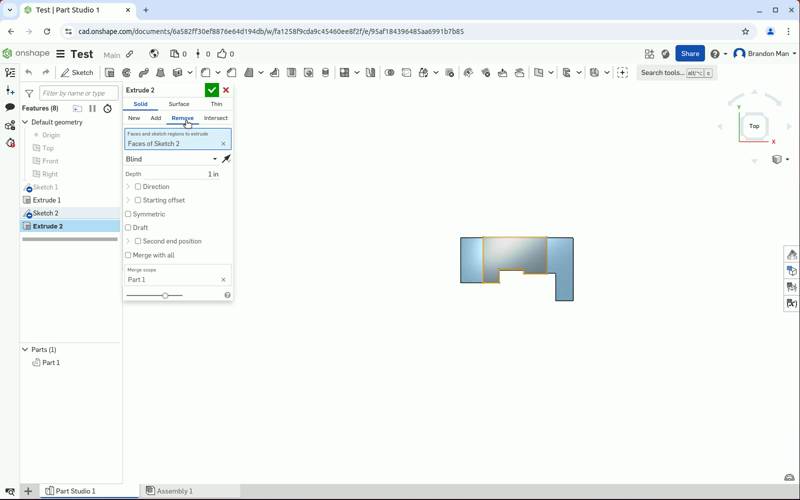
key(tab, 4)
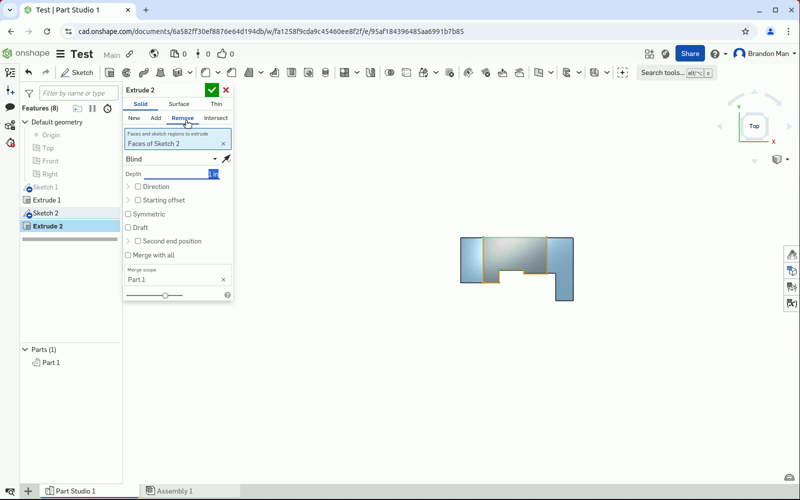
text(4.574)
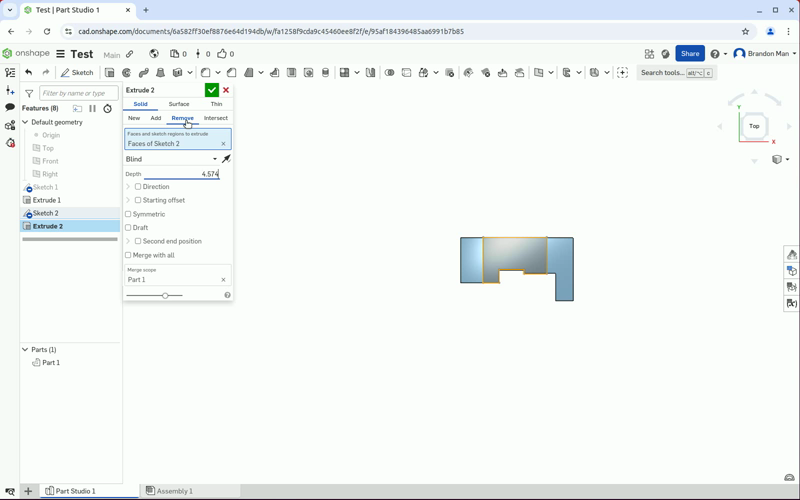
key(tab, 6)
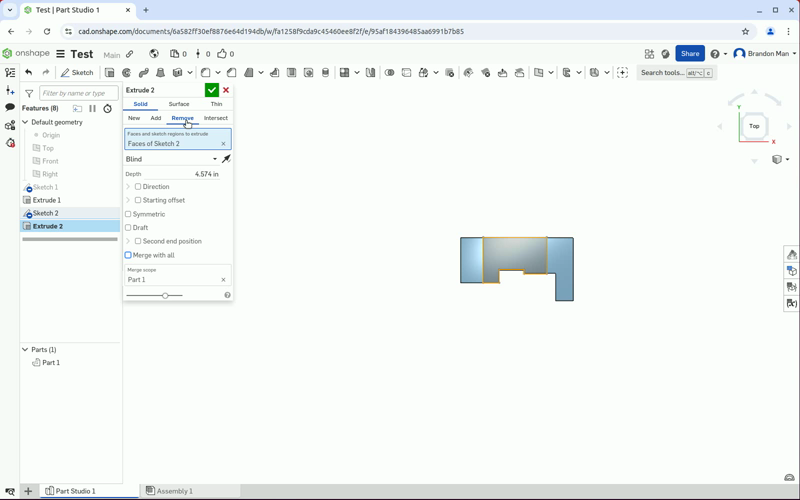
key(space)
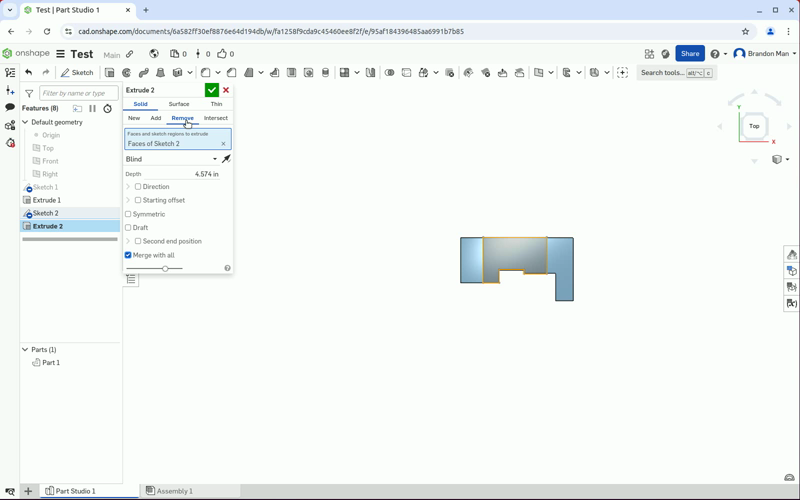
key(enter)
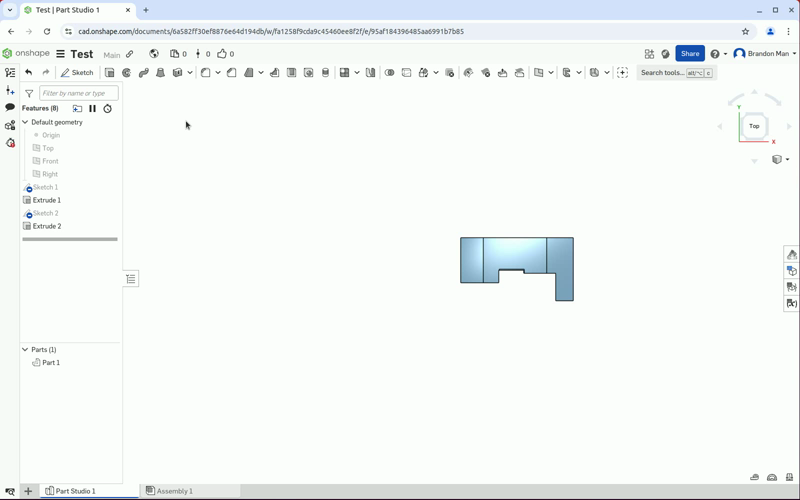
key(shift+h)
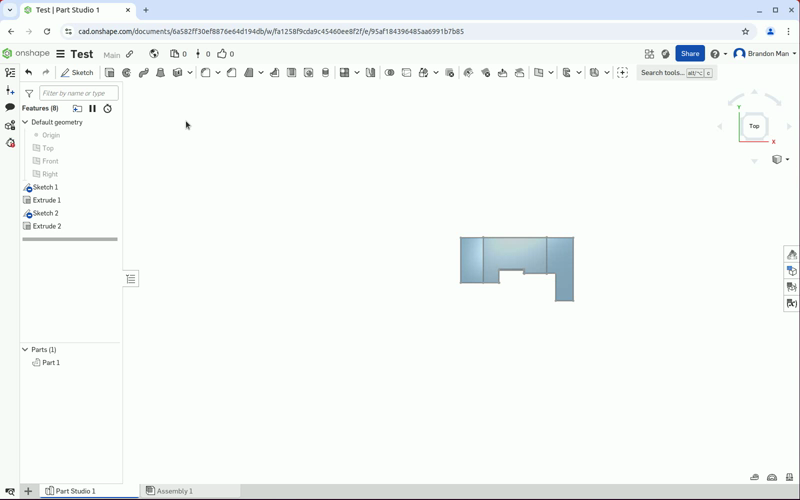
key(shift+h)
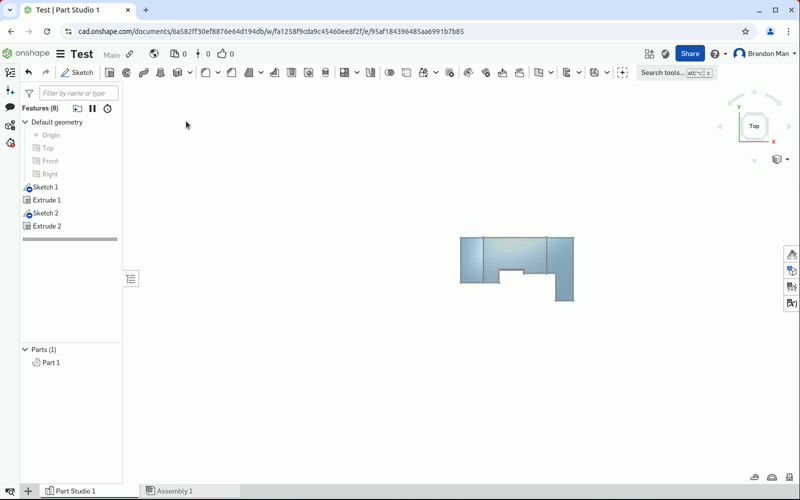
key(shift+7)
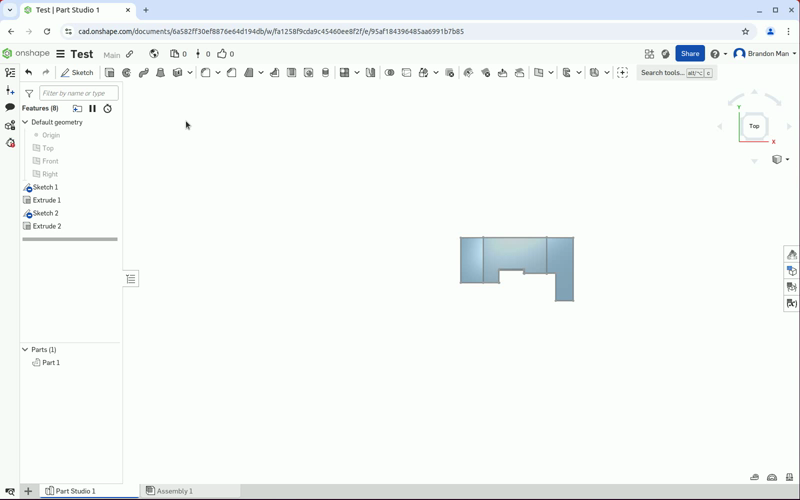
key(up, 3)
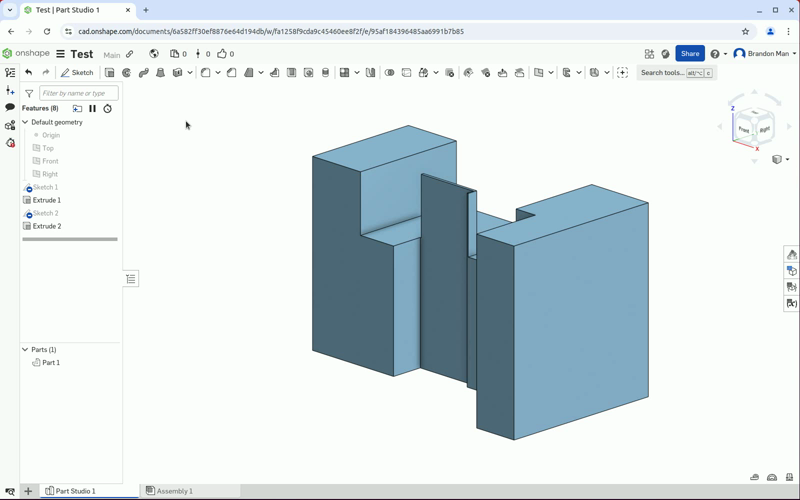
key(left, 3)
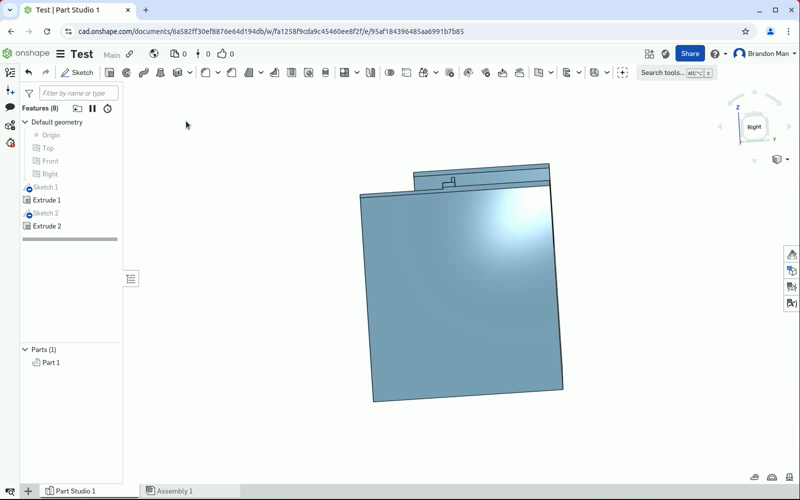
key(right, 3)
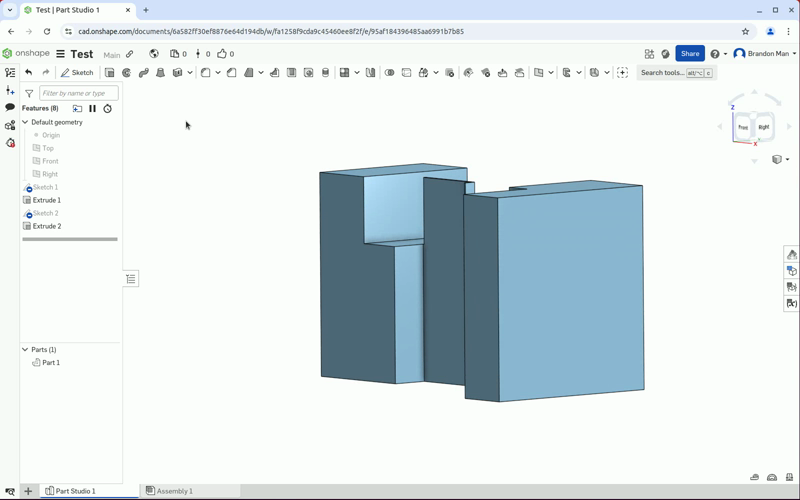
key(down, 3)
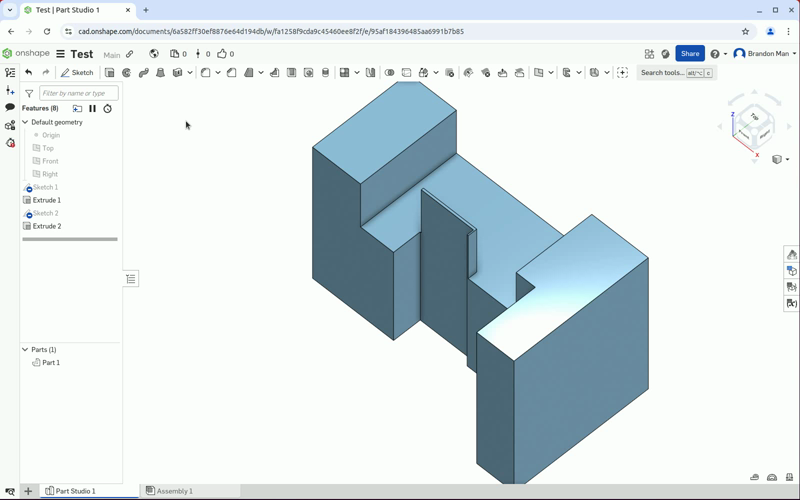
mouse_move(73, 189)
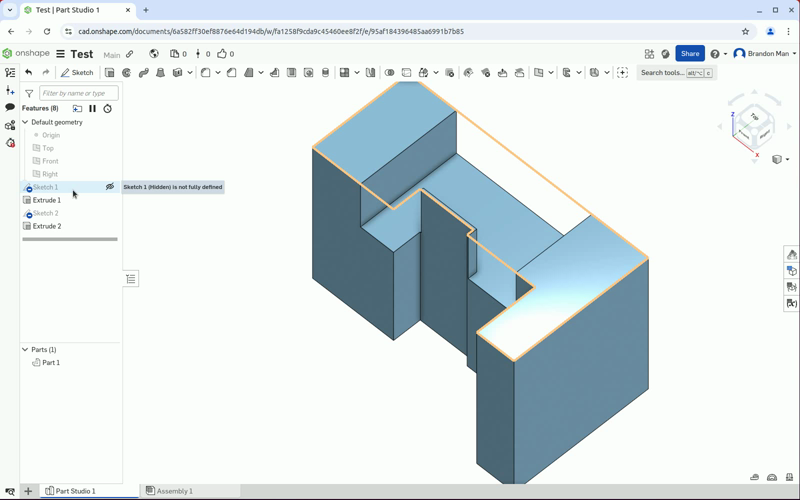
click(73, 189)